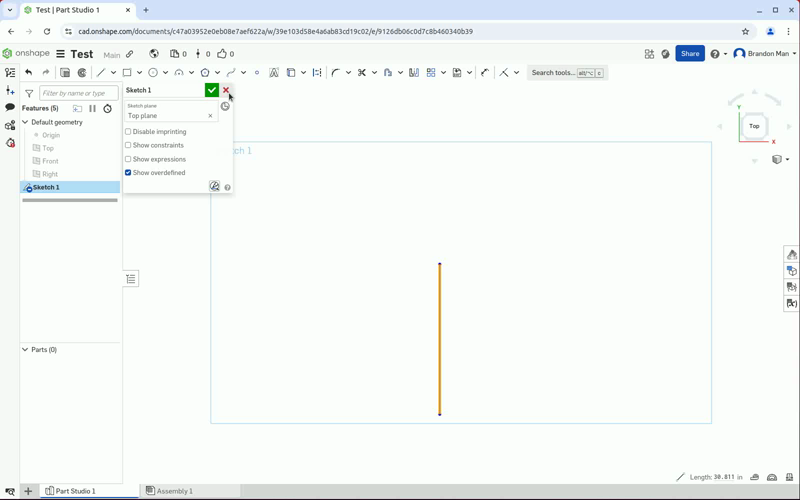
key(shift+h)
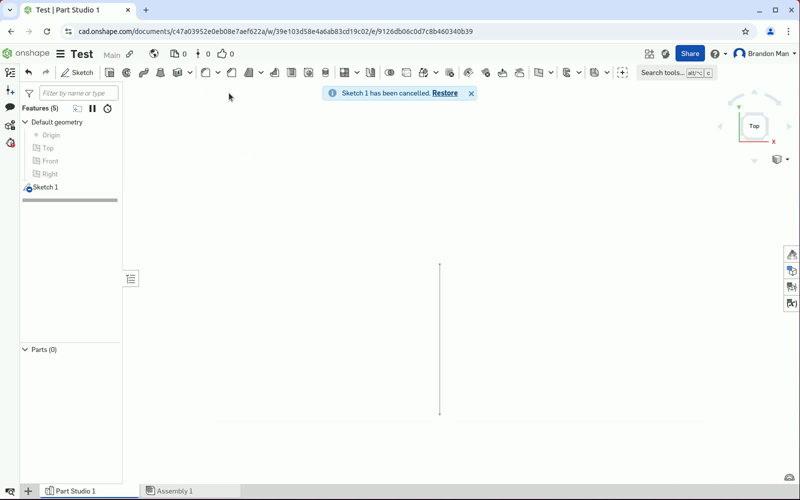
key(shift+s)
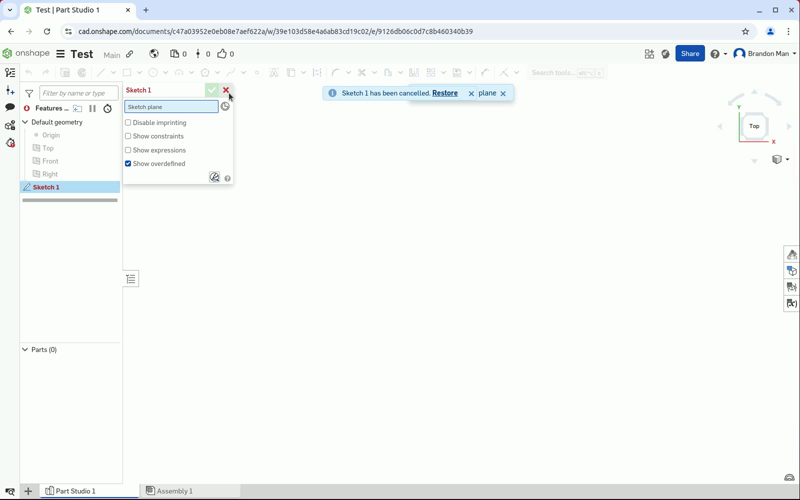
mouse_move(73, 150)
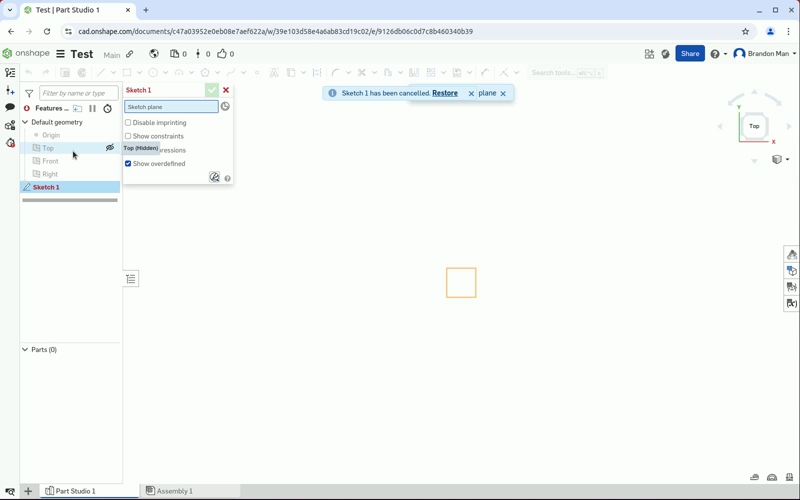
click(73, 150)
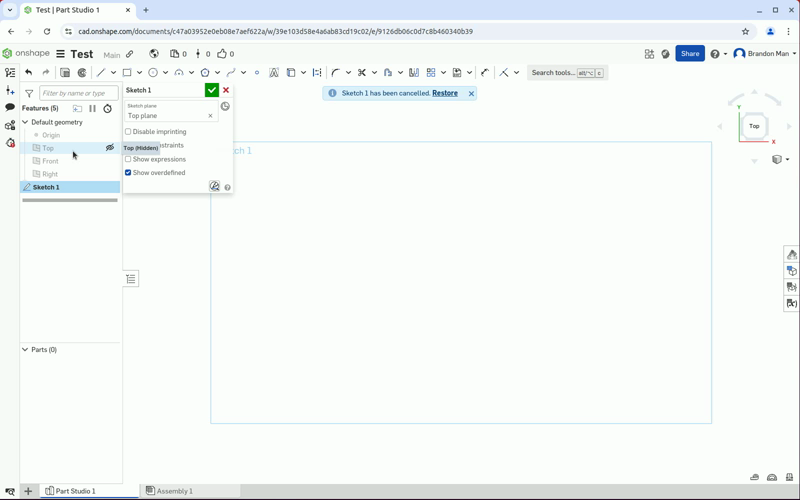
mouse_move(73, 352)
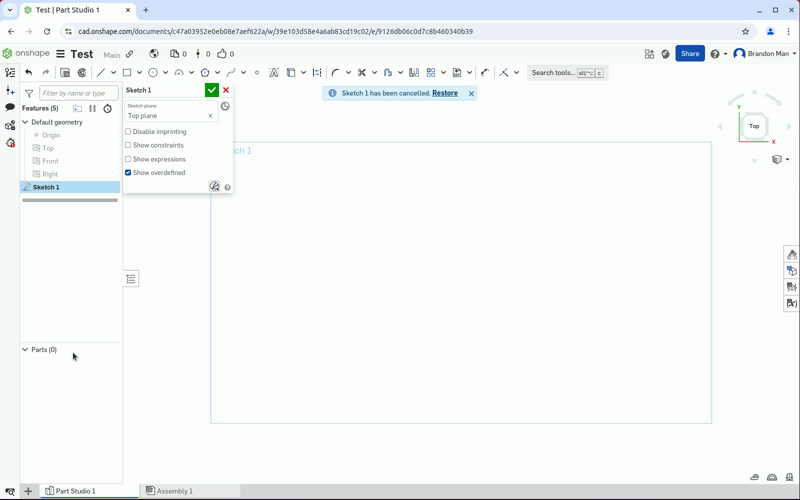
key(y)
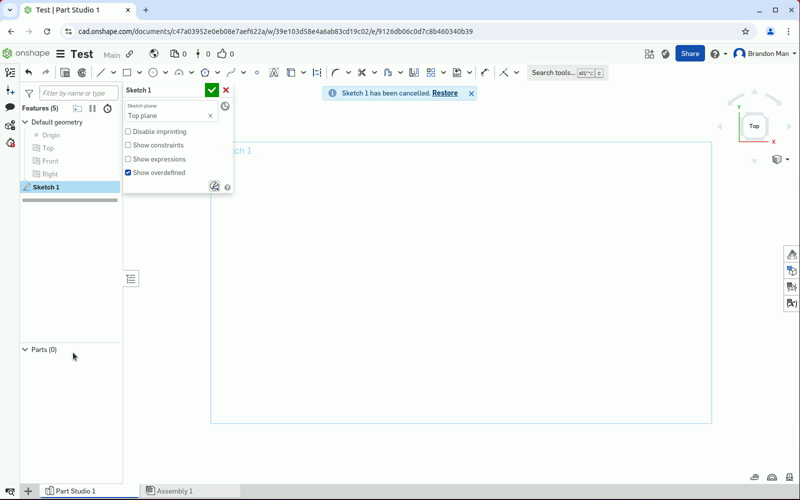
key(c)
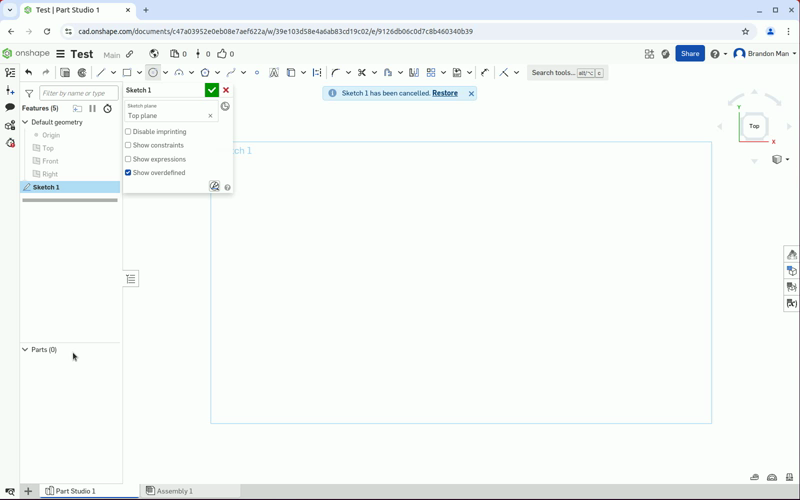
key_down(shift)
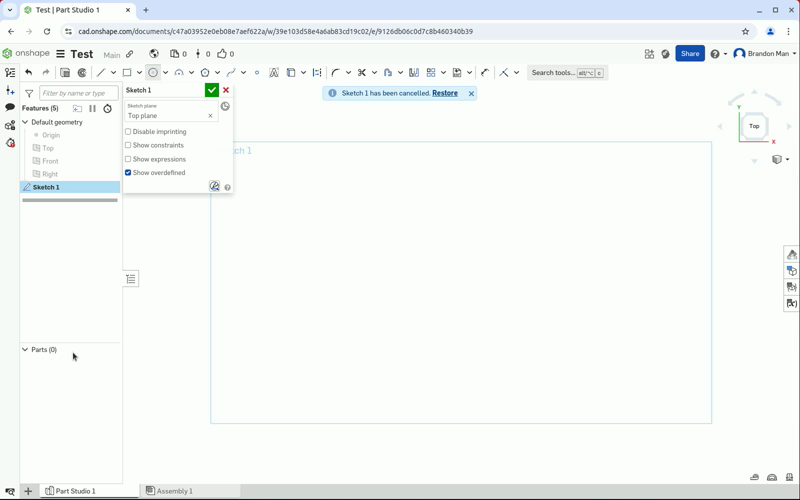
mouse_move(461, 282)
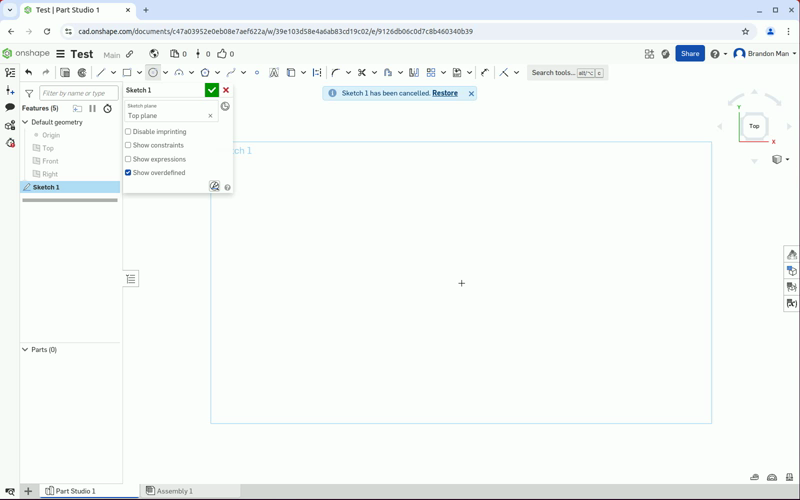
click(461, 282)
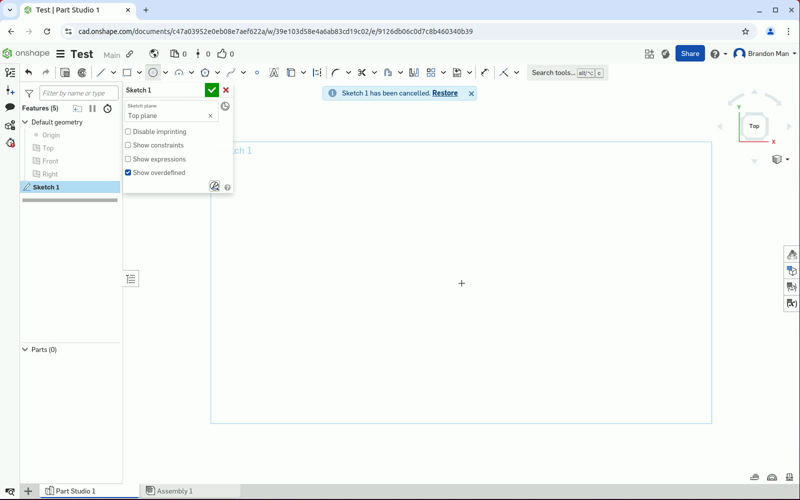
key_up(shift)
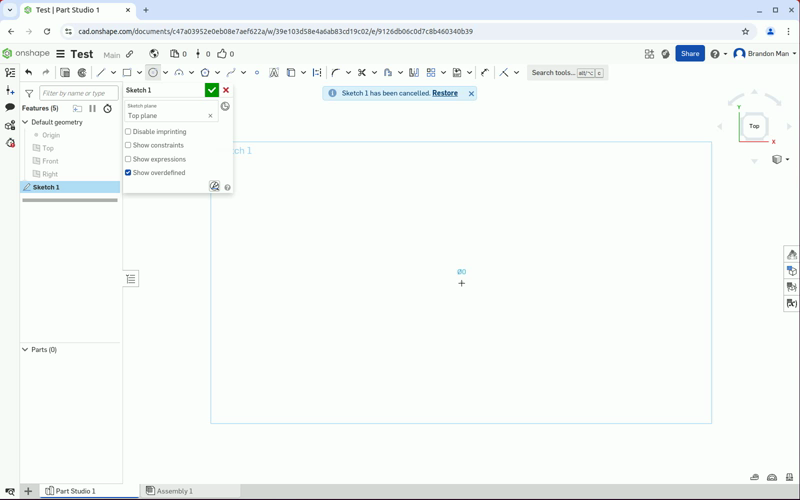
mouse_move(482, 282)
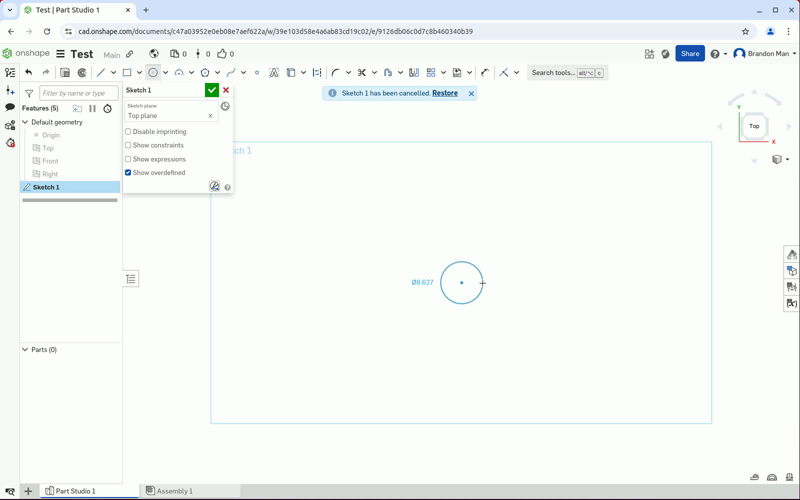
click(482, 282)
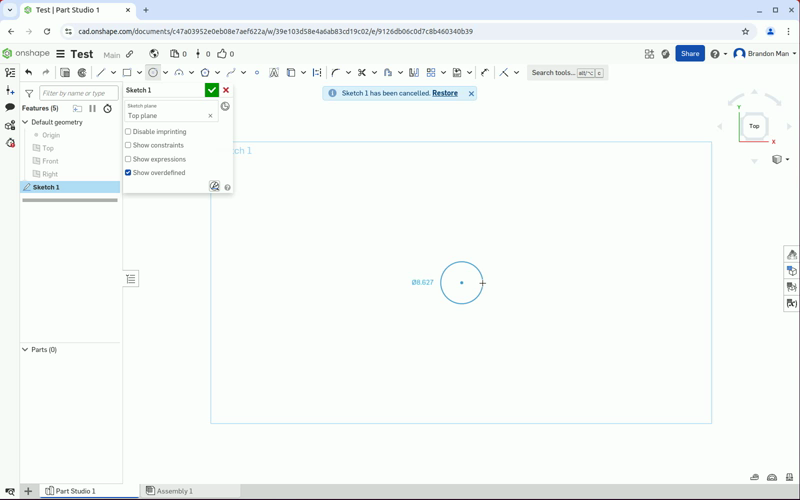
key(esc)
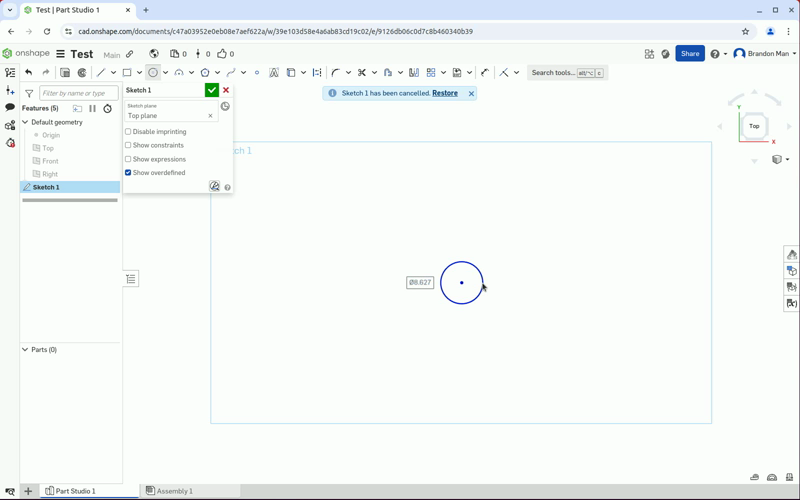
mouse_move(466, 283)
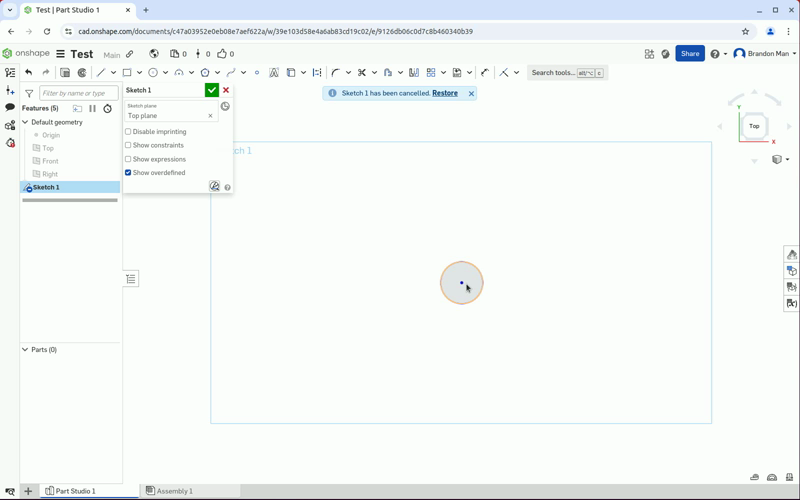
scroll(6)
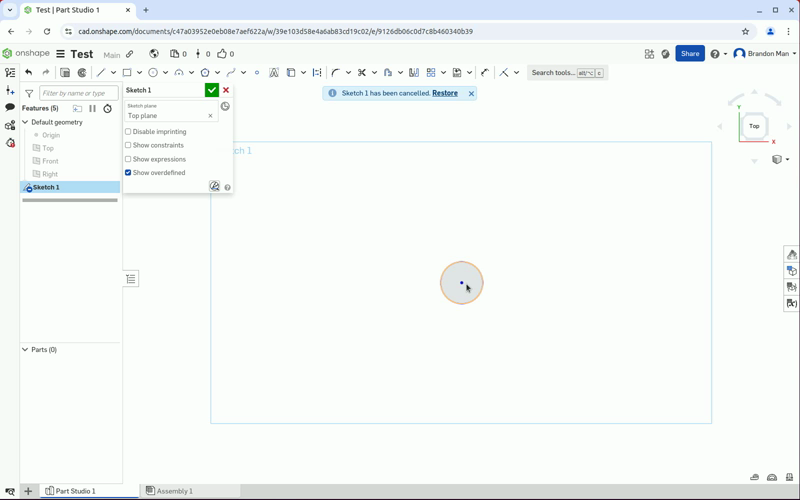
scroll(6)
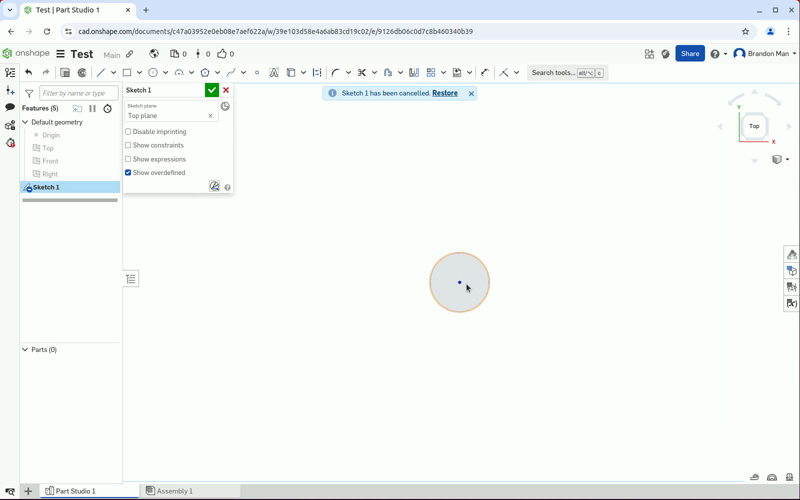
scroll(6)
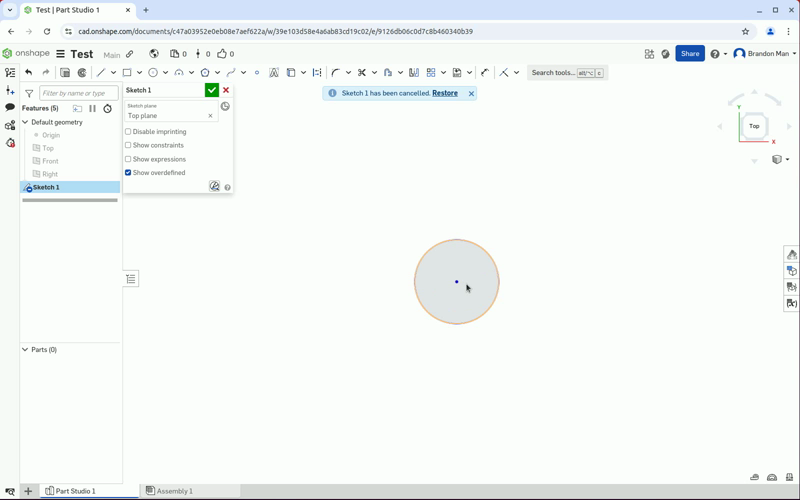
scroll(6)
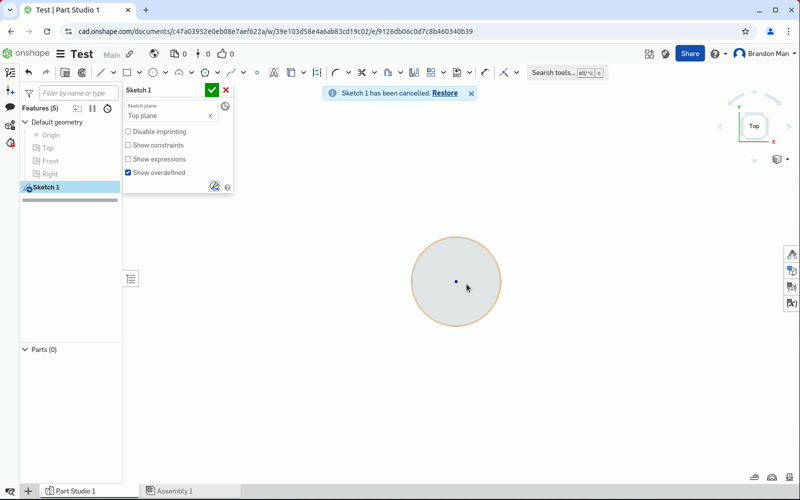
scroll(6)
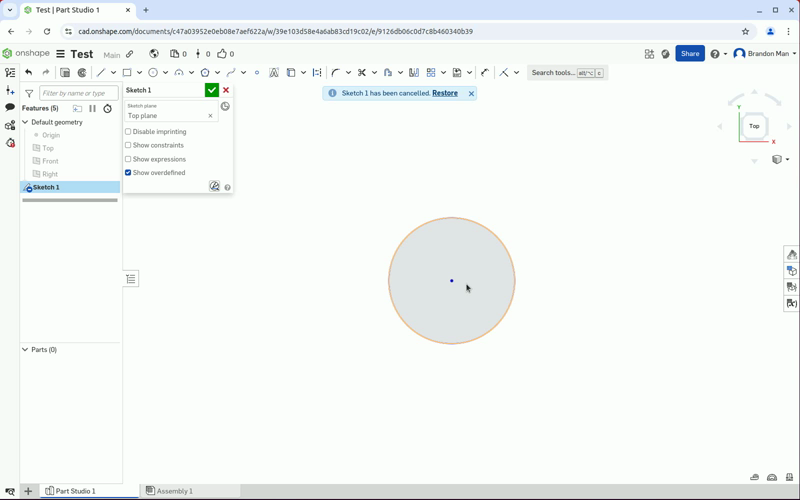
scroll(6)
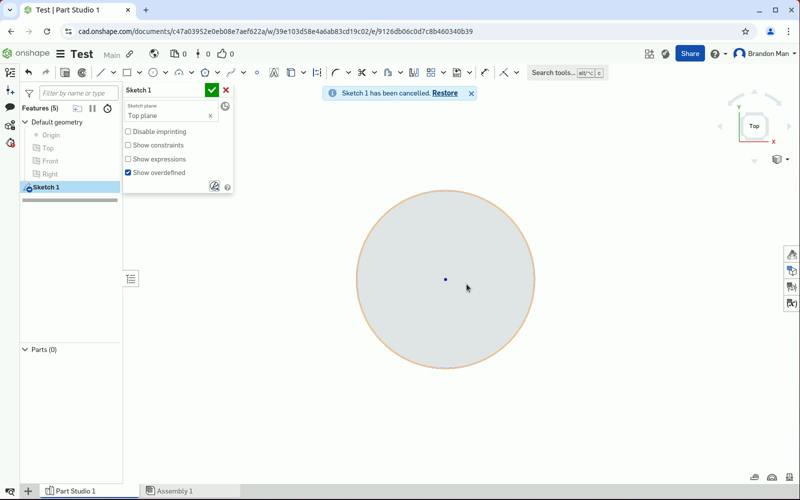
scroll(6)
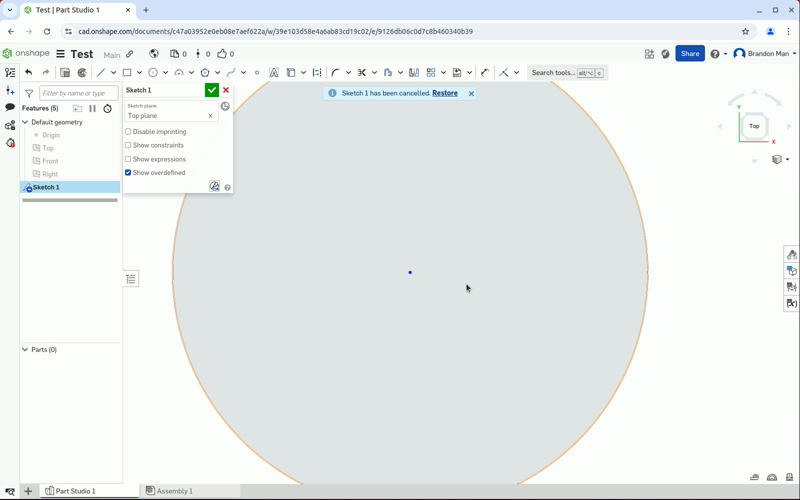
click(466, 283)
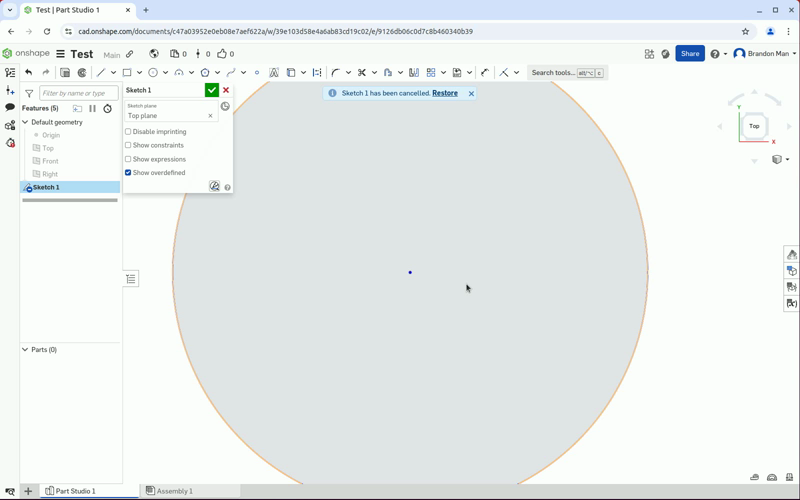
scroll(-6)
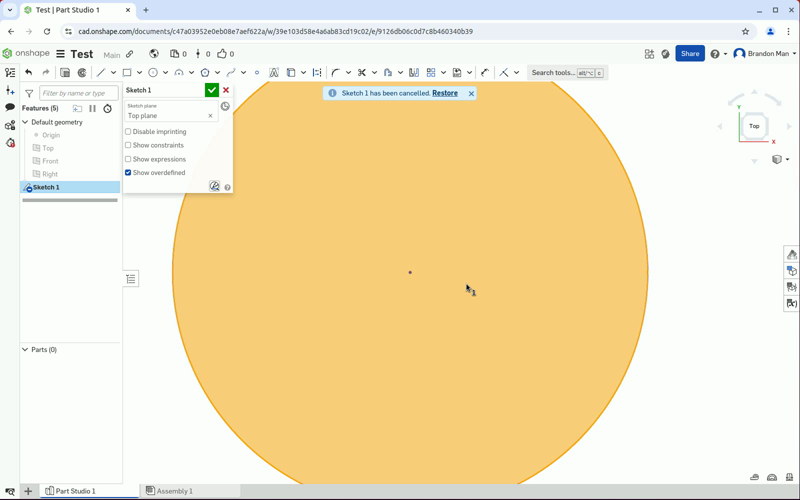
scroll(-6)
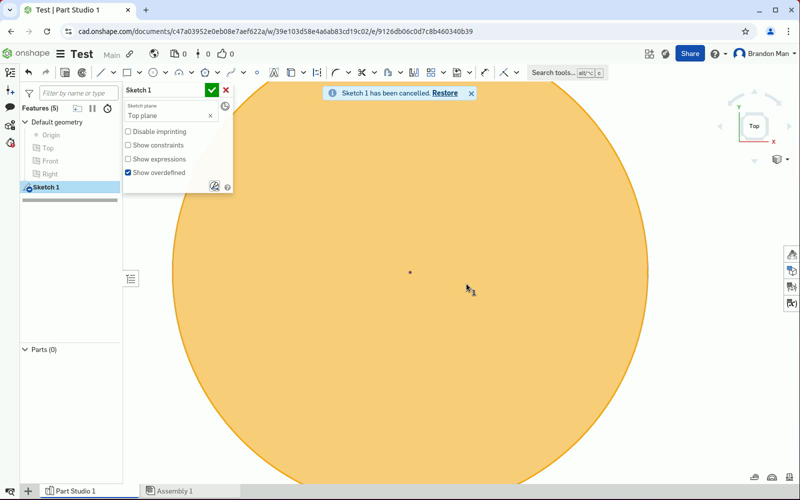
scroll(-6)
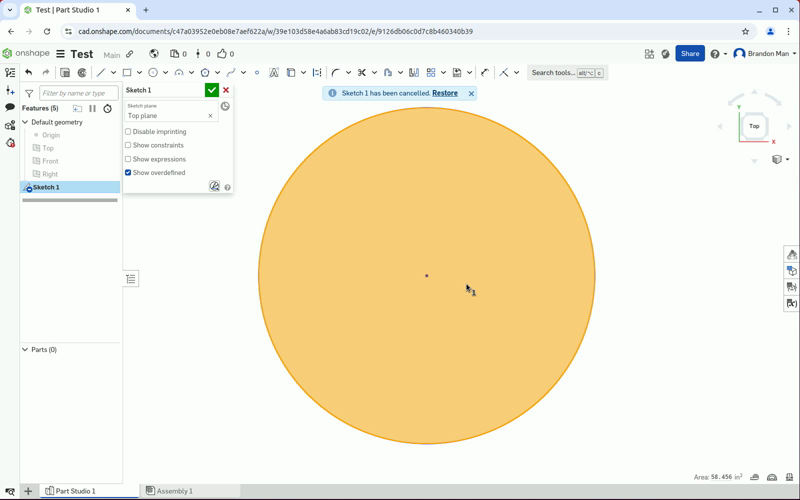
scroll(-6)
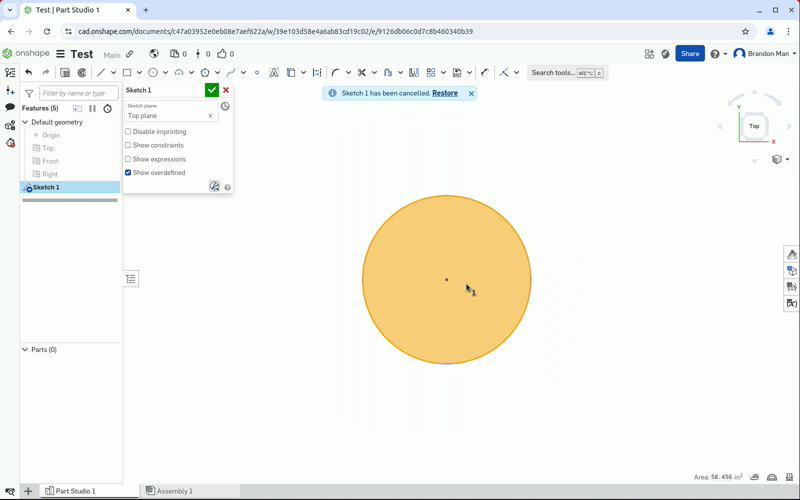
scroll(-6)
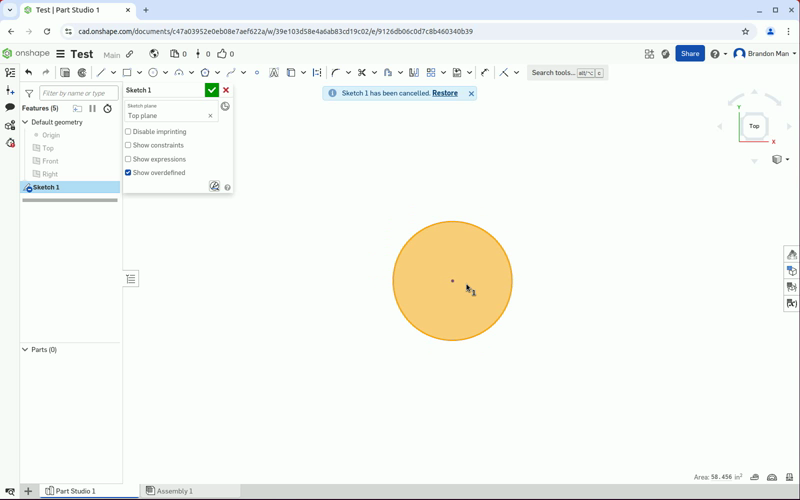
scroll(-6)
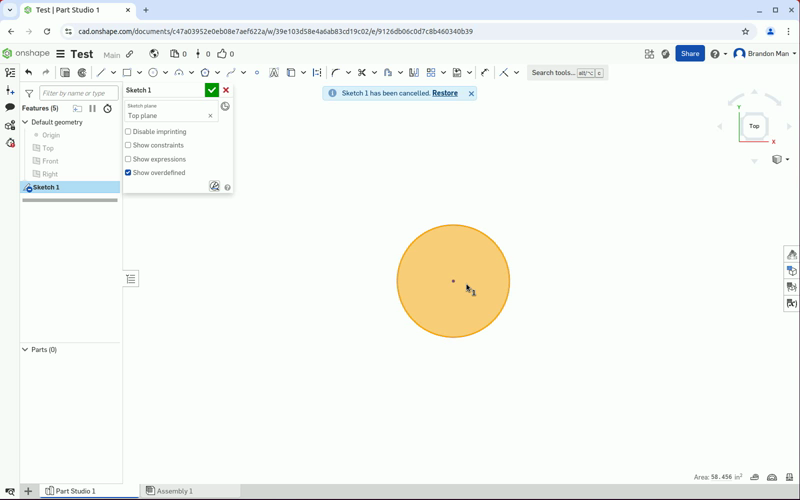
scroll(-6)
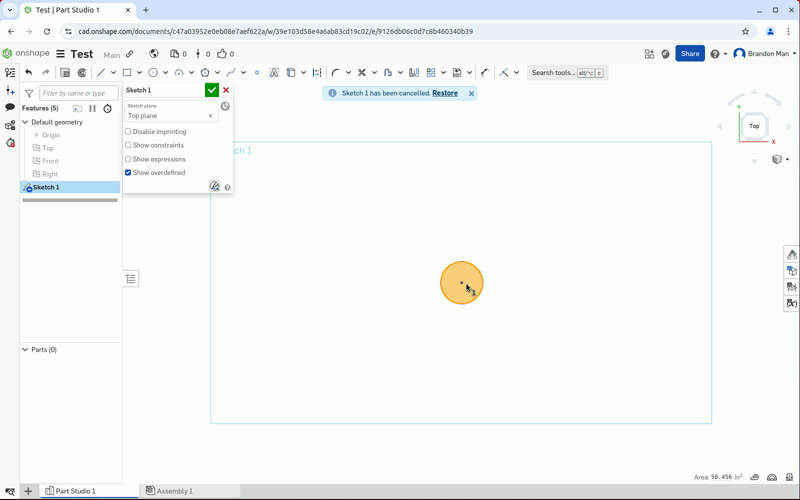
mouse_move(73, 352)
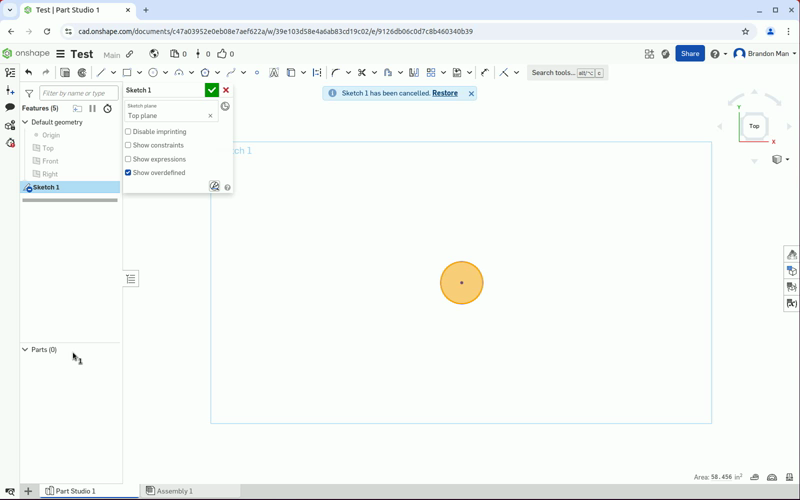
key(shift+y)
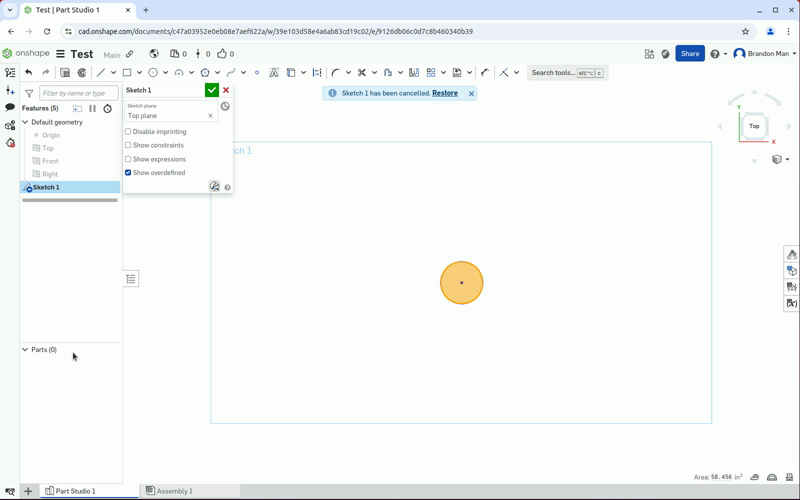
key(shift+e)
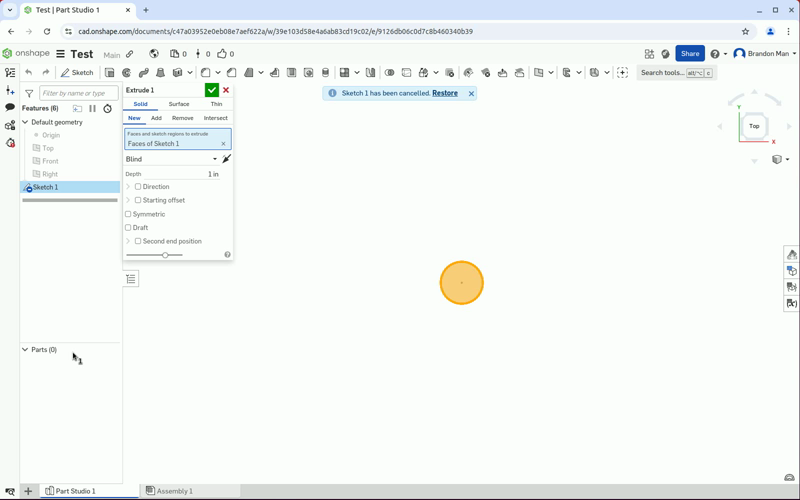
mouse_move(143, 106)
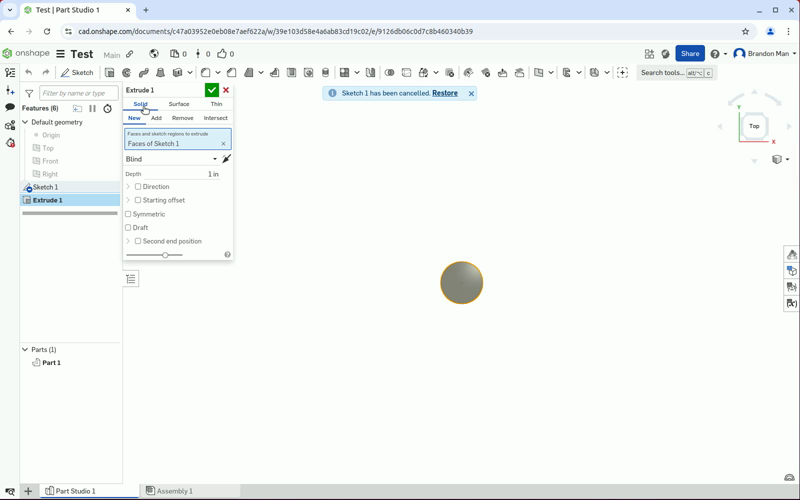
click(143, 106)
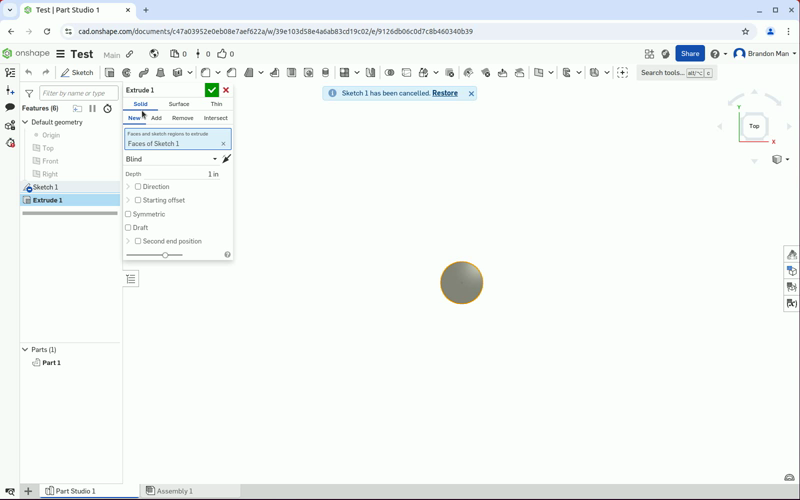
mouse_move(137, 120)
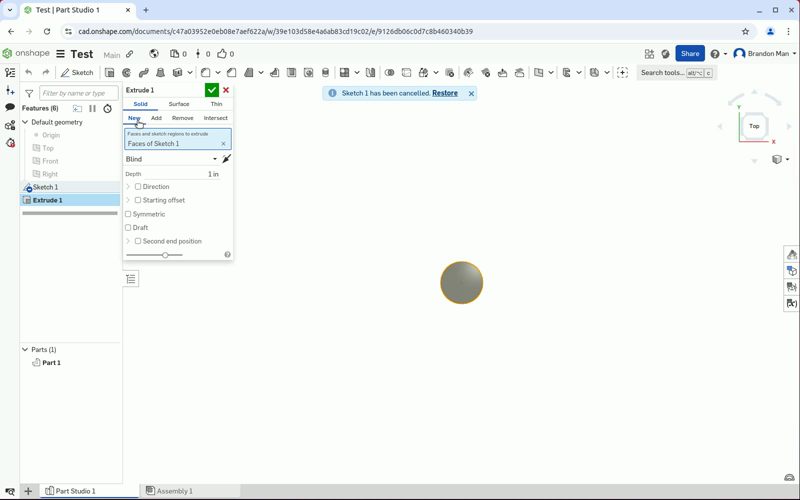
click(137, 120)
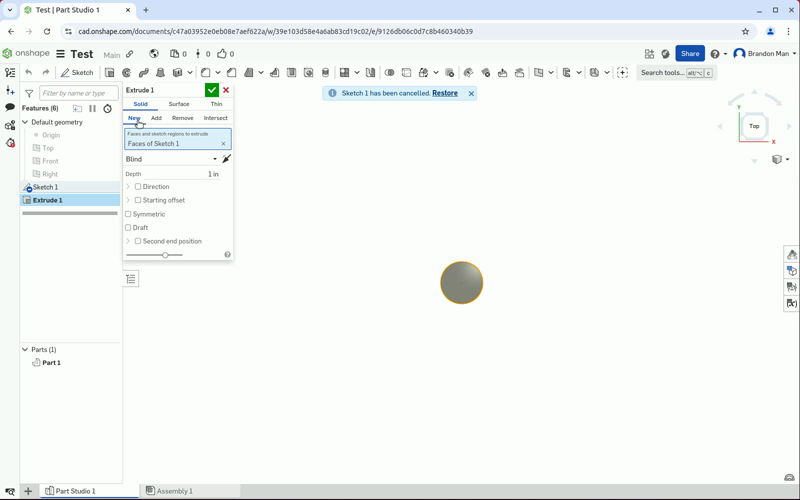
key(tab, 4)
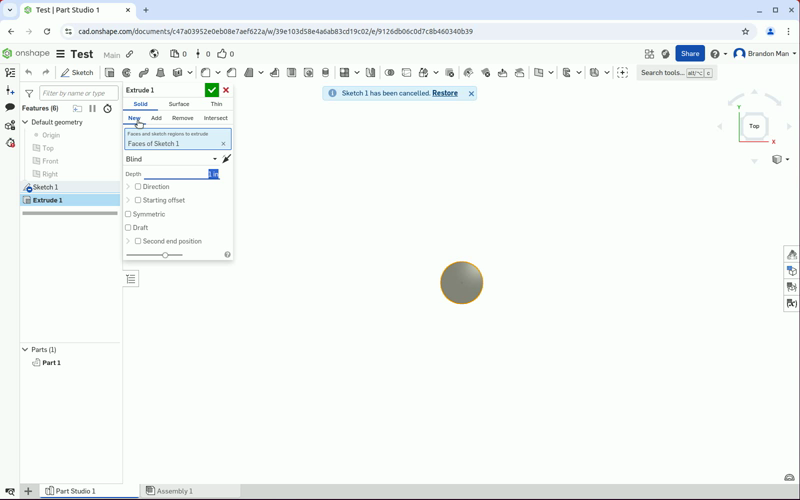
text(23.108)
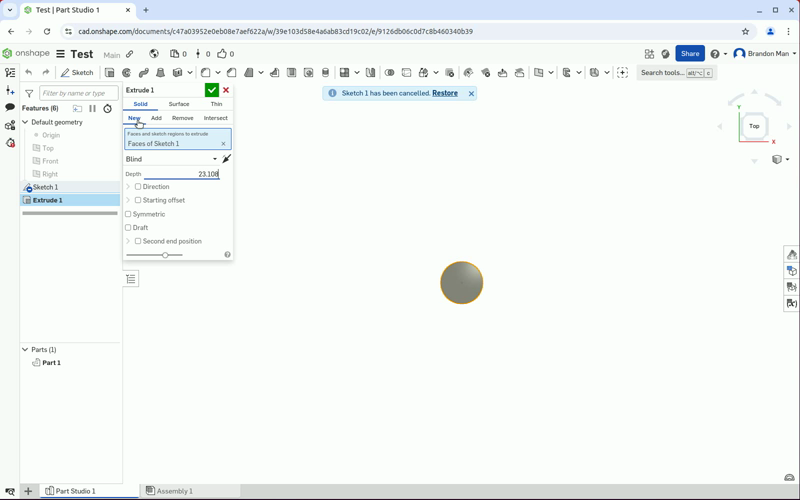
key(enter)
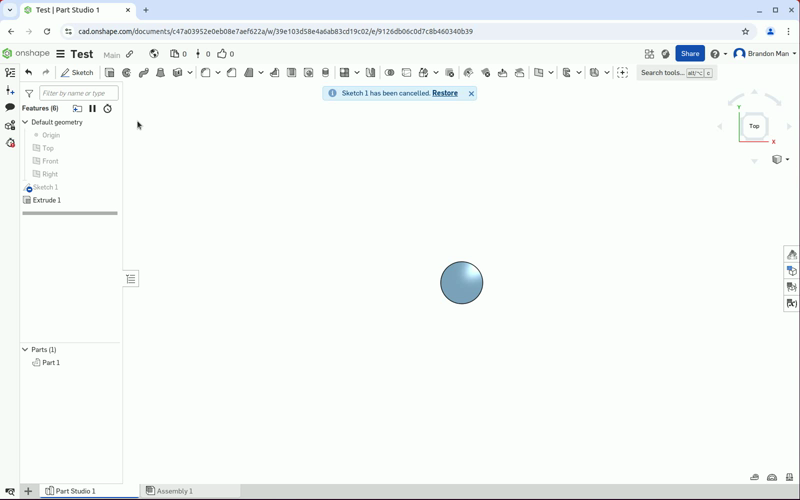
key(shift+h)
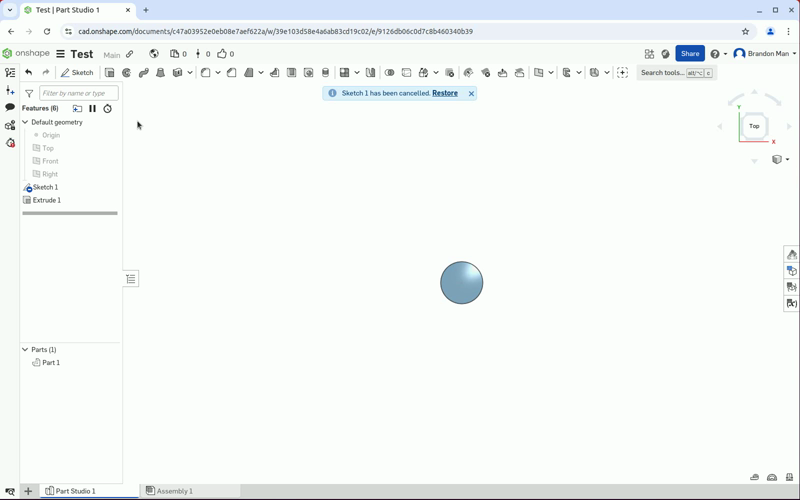
key(shift+h)
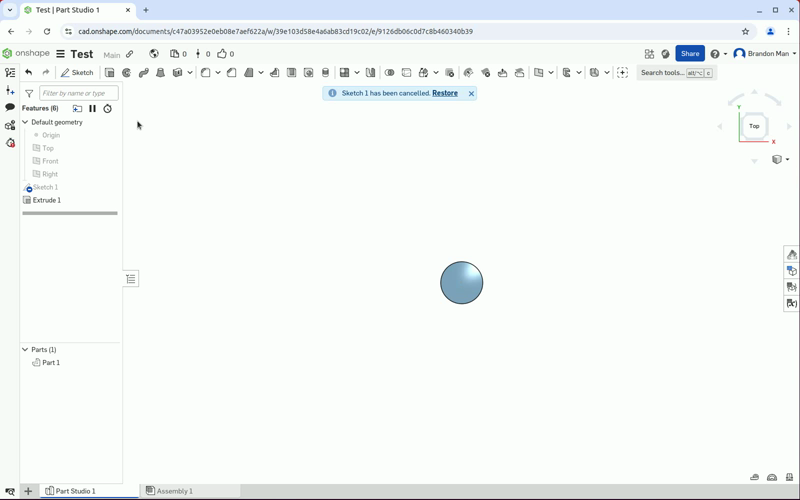
mouse_move(73, 189)
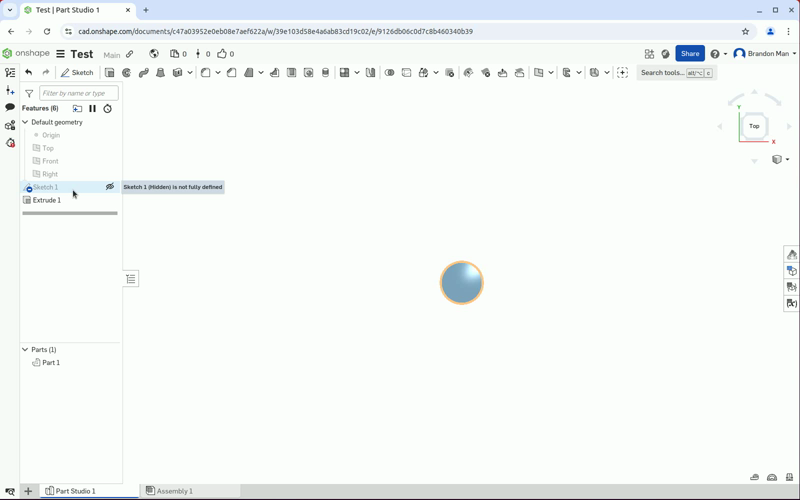
click(73, 189)
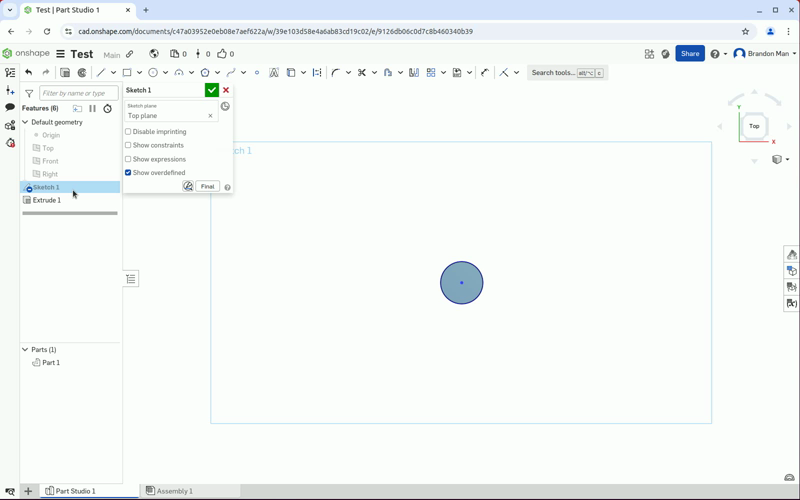
mouse_move(229, 92)
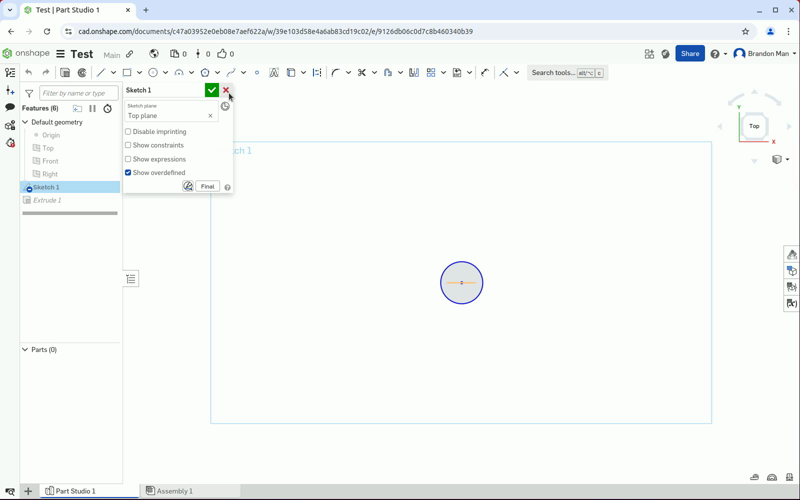
click(229, 92)
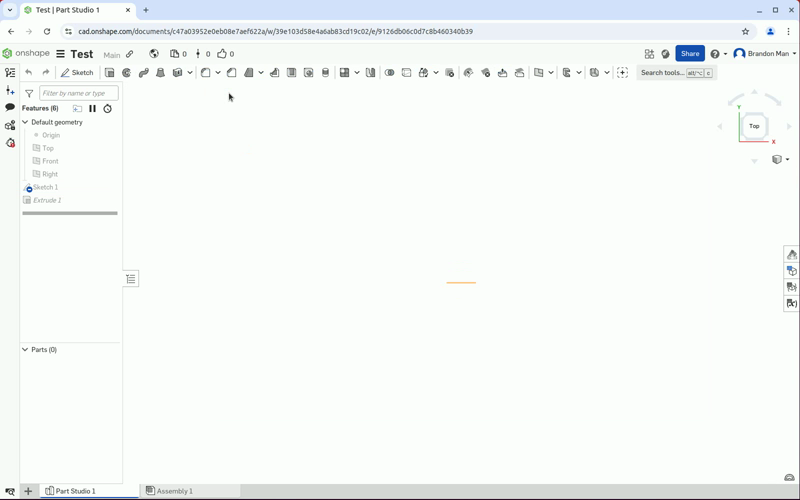
mouse_move(73, 352)
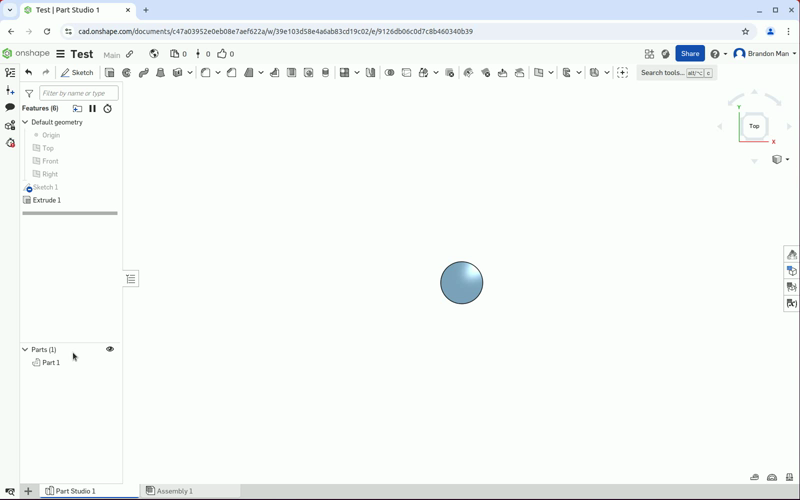
key(y)
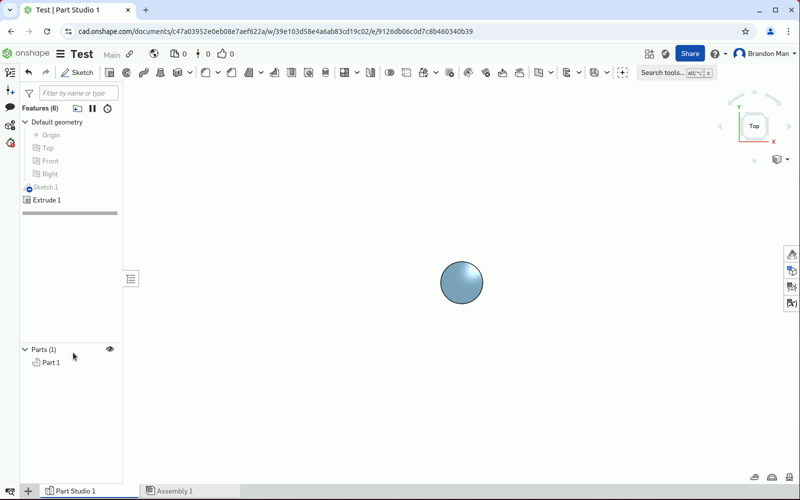
key(shift+p)
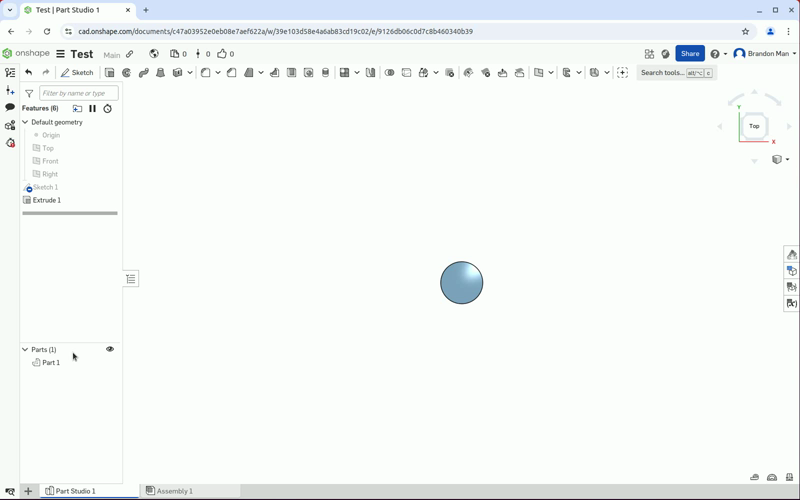
key(space)
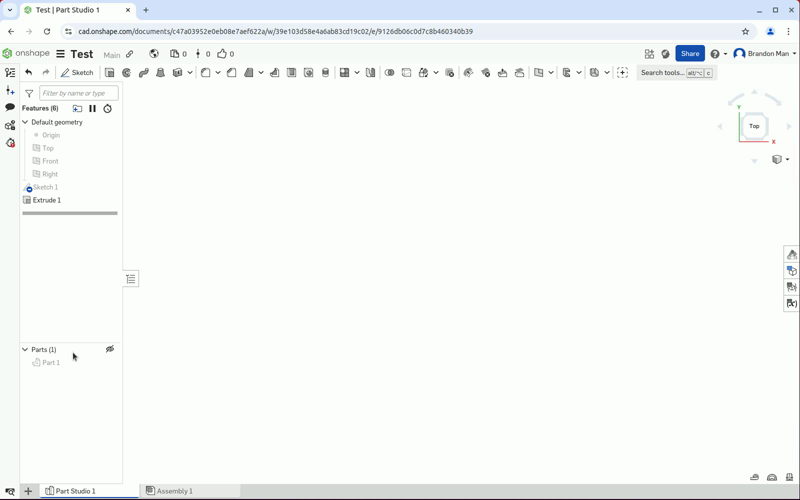
key_down(shift)
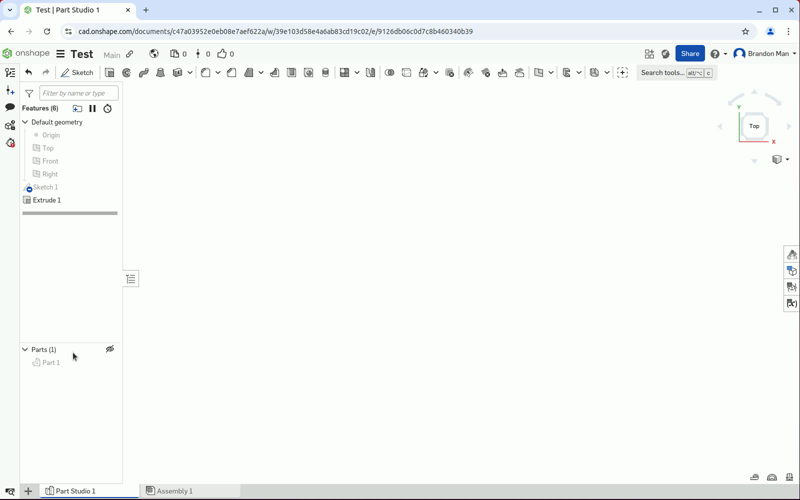
key(up)
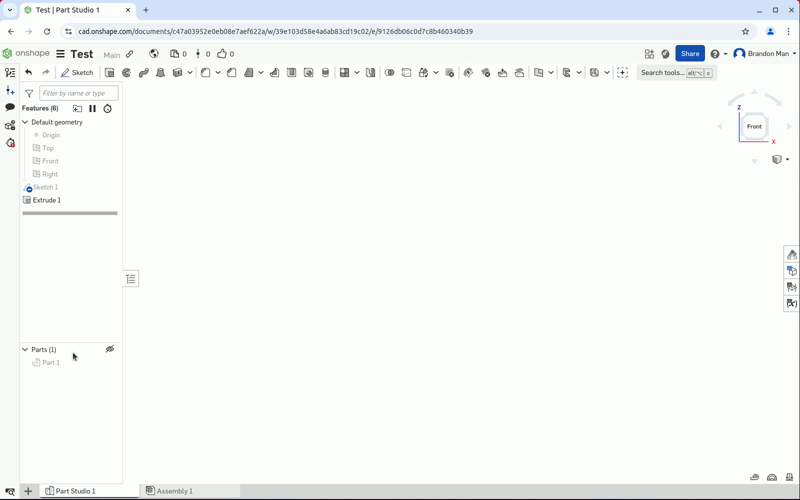
key_up(shift)
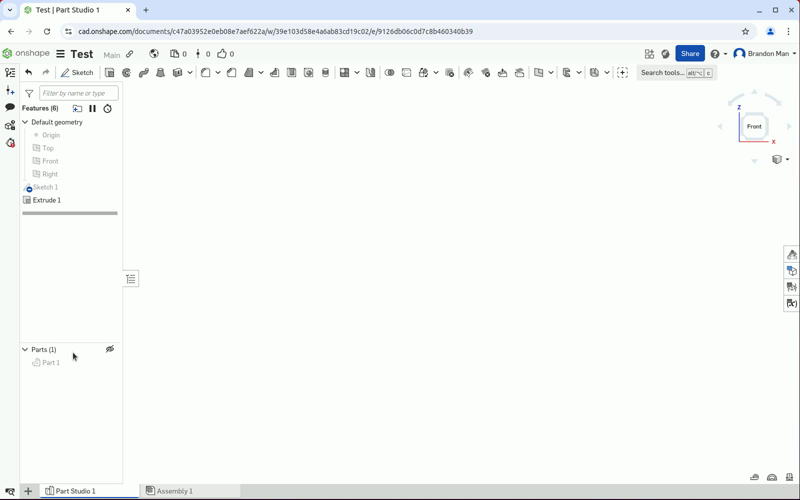
key(space)
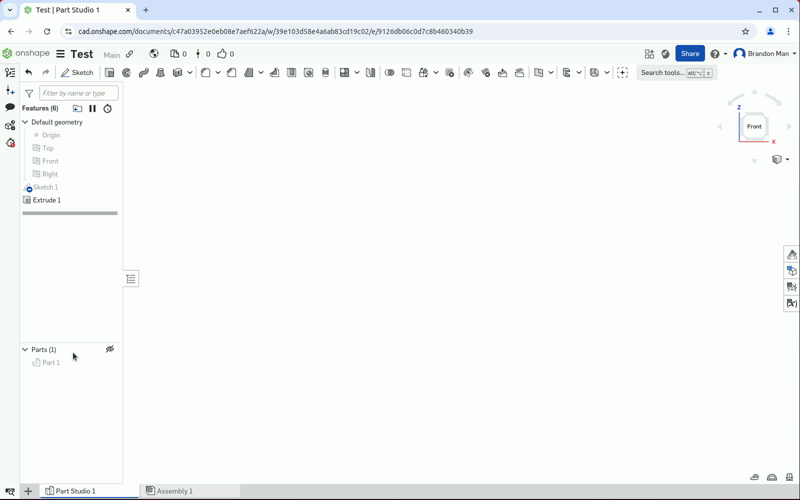
key_down(shift)
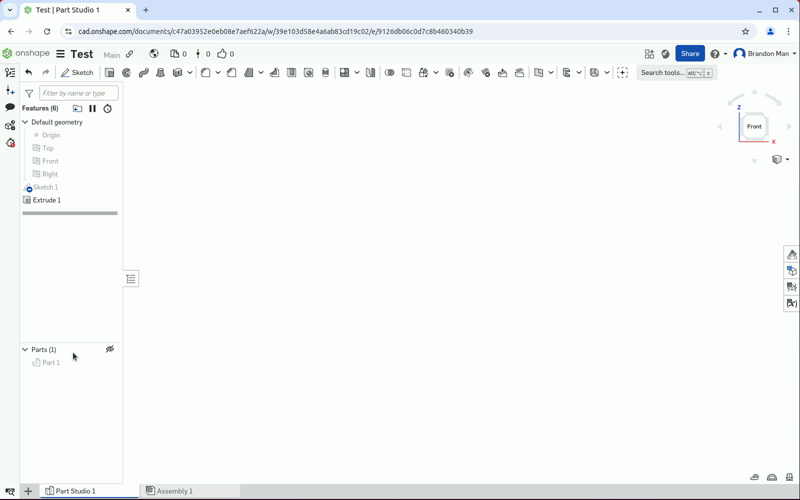
key(left)
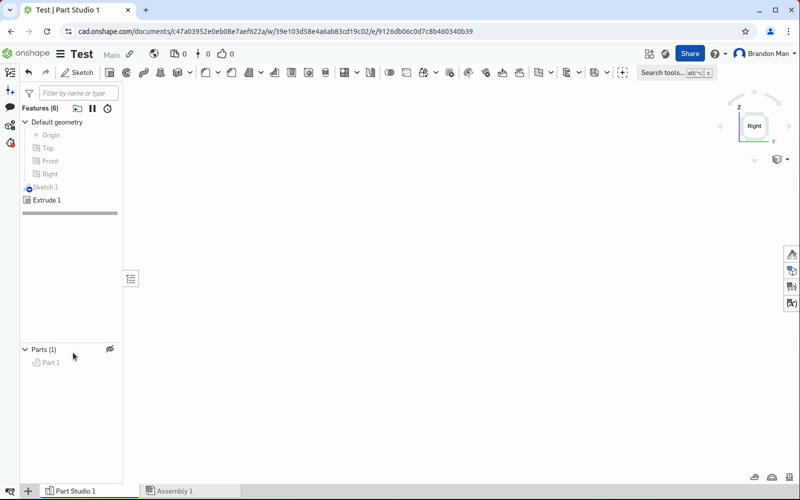
key_up(shift)
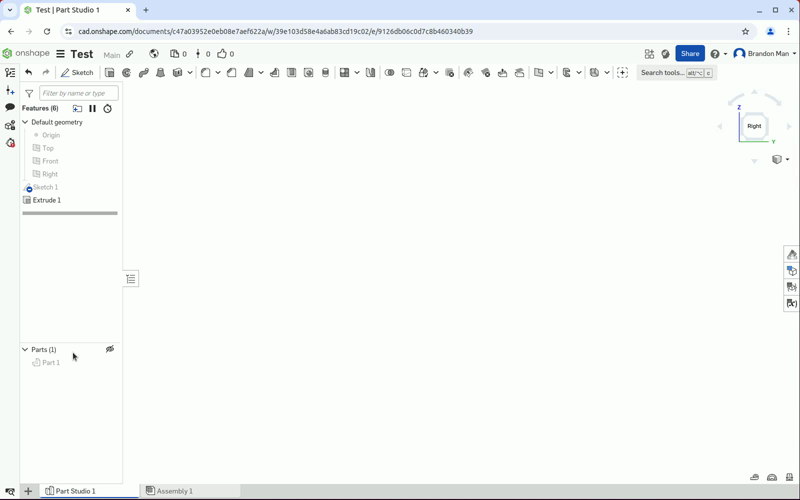
mouse_move(73, 352)
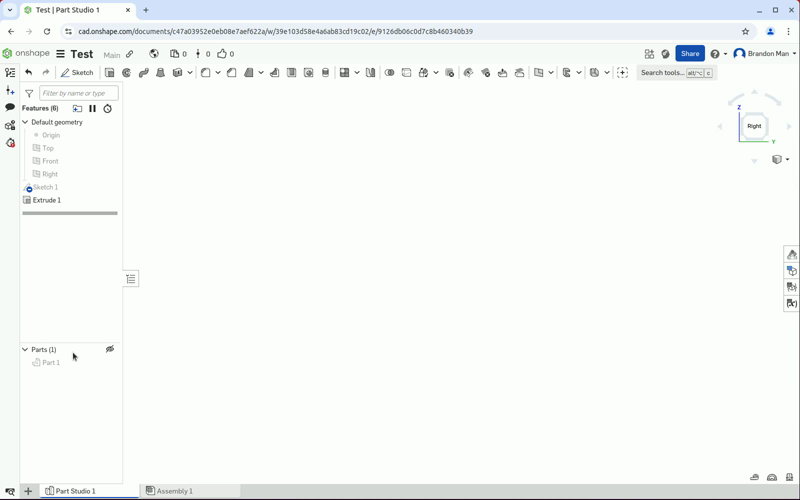
key(shift+y)
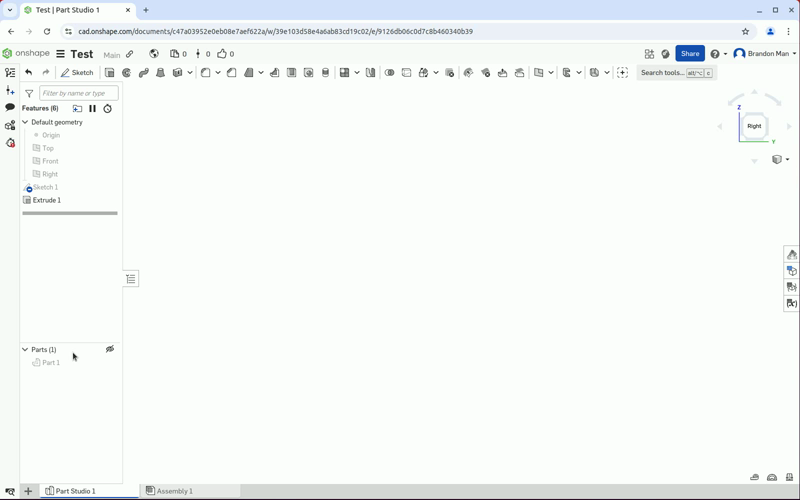
key(shift+s)
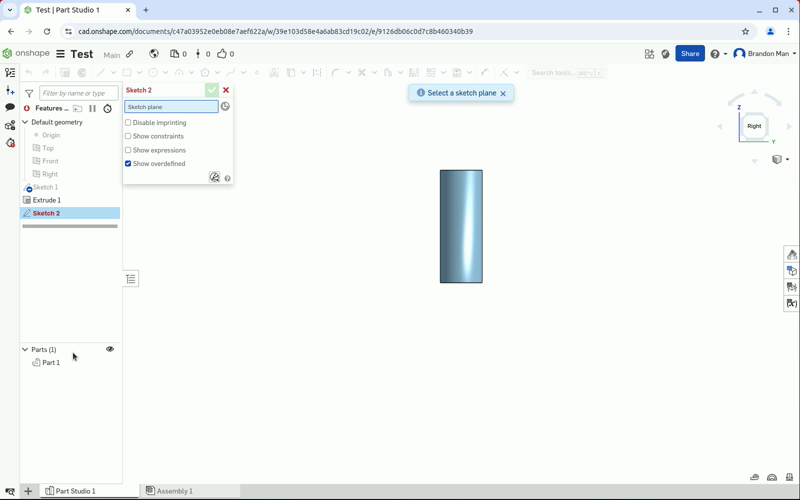
mouse_move(73, 176)
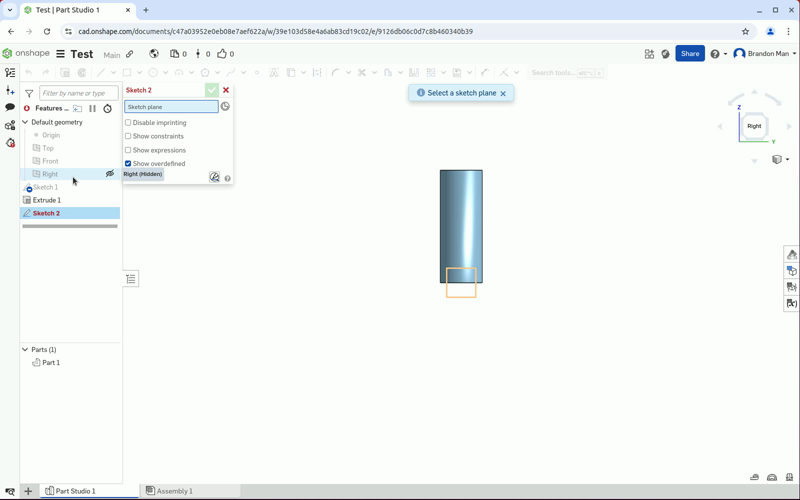
click(73, 176)
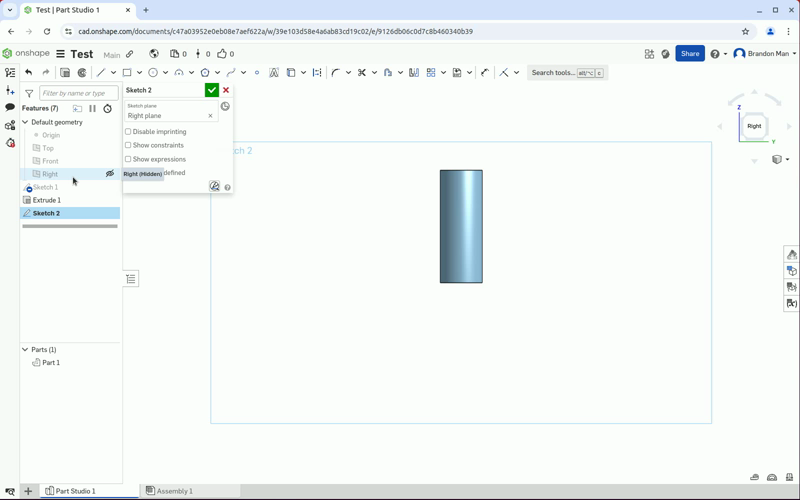
mouse_move(73, 352)
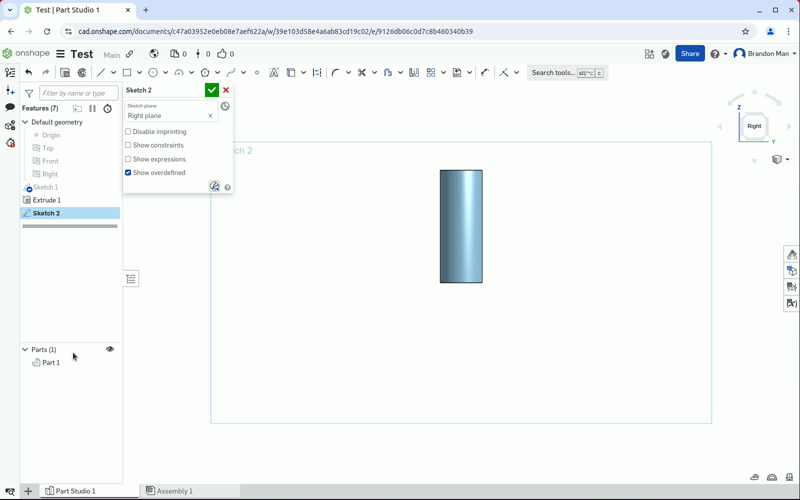
key(y)
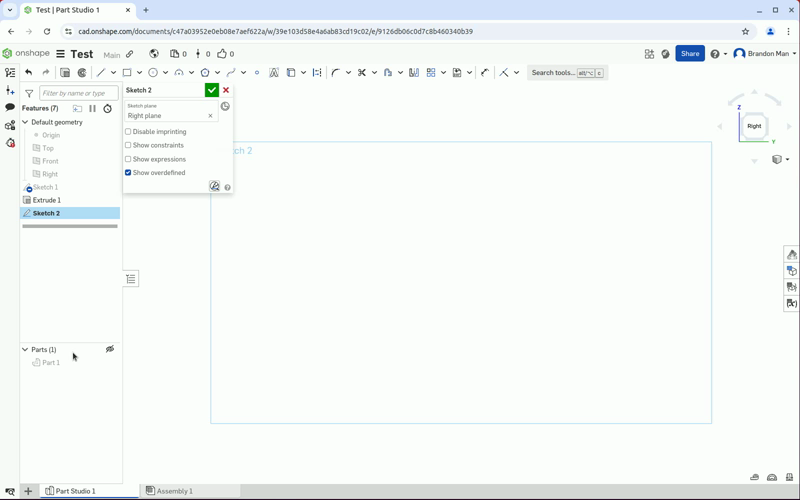
key(l)
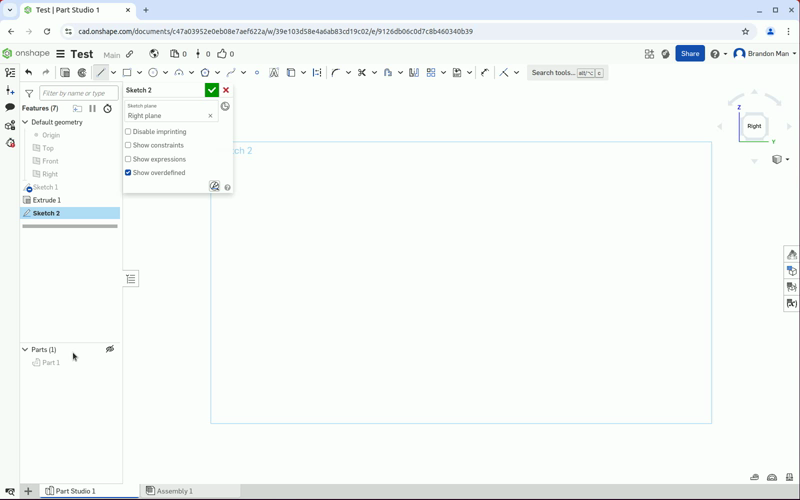
key_down(shift)
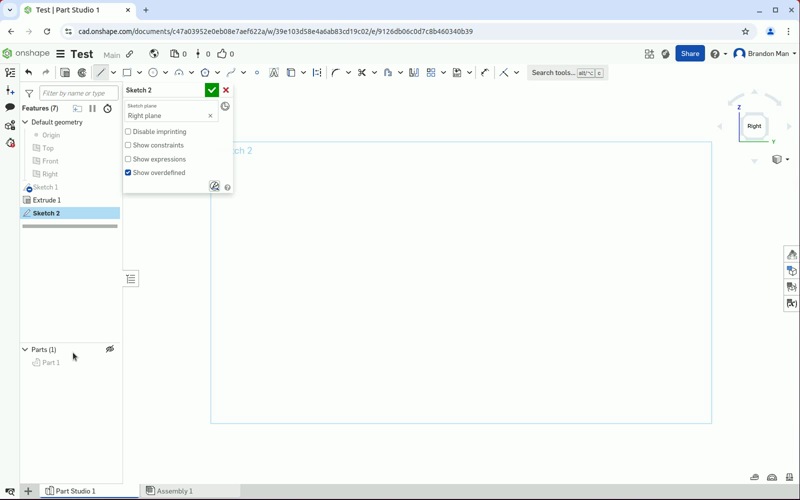
mouse_move(440, 174)
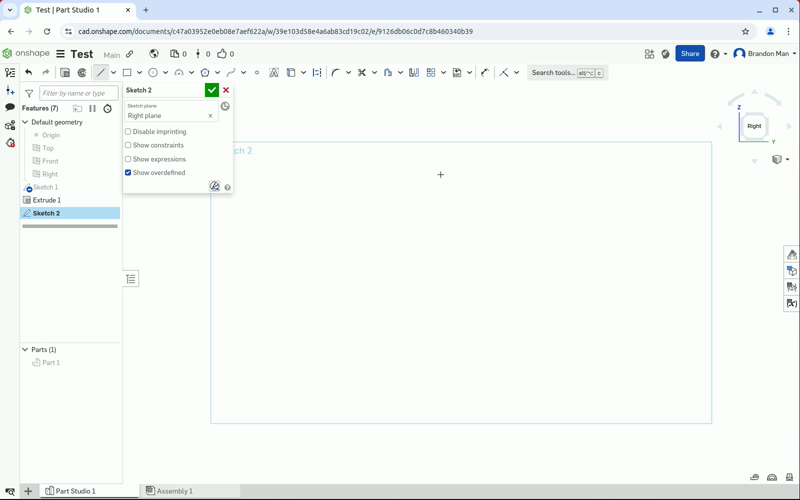
click(440, 174)
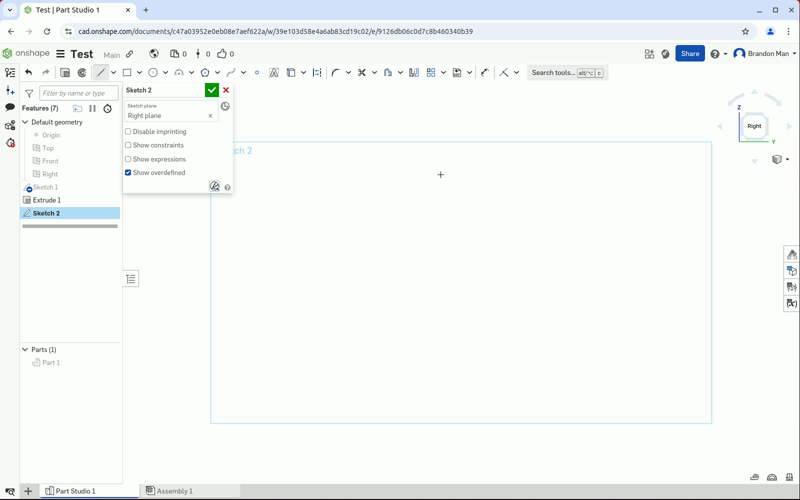
key_up(shift)
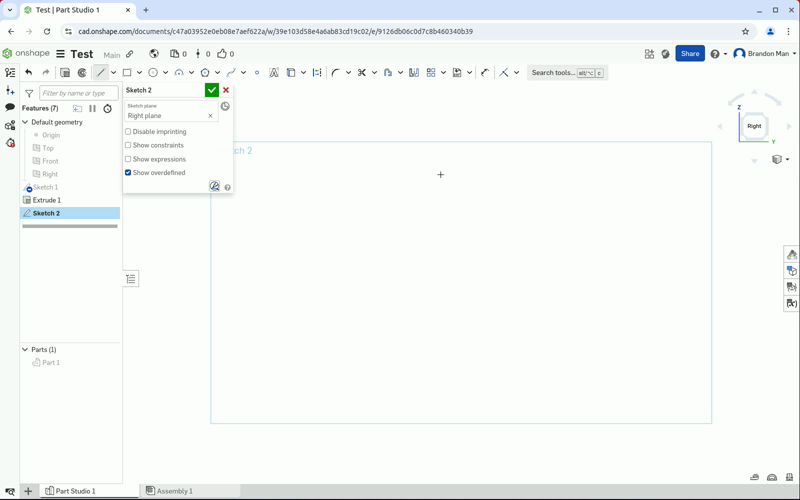
key_down(shift)
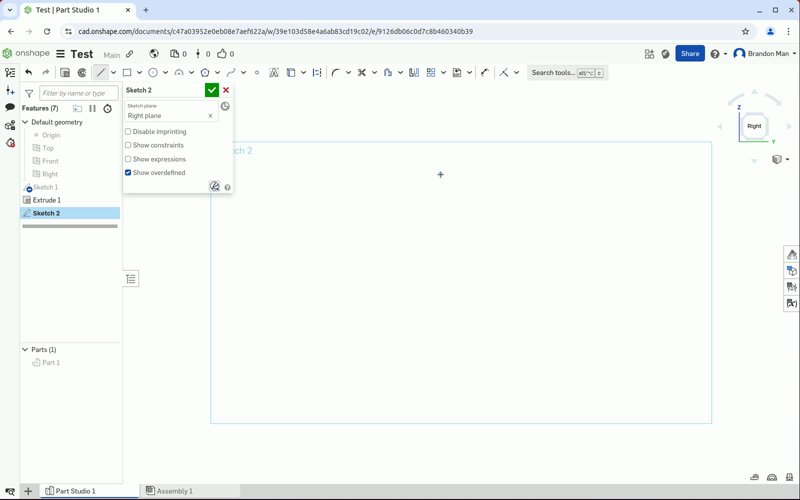
mouse_move(470, 174)
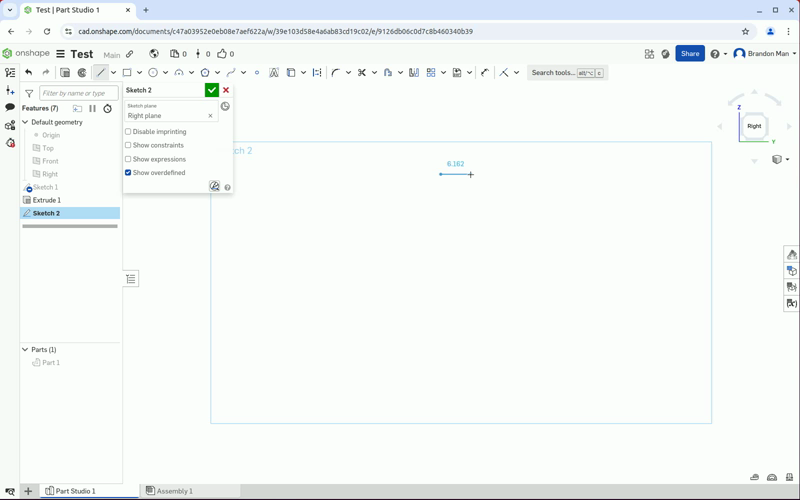
mouse_move(482, 170)
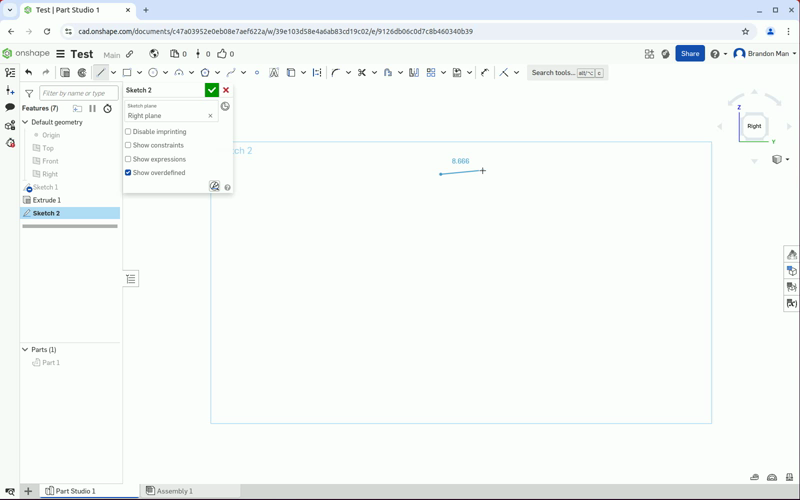
click(482, 170)
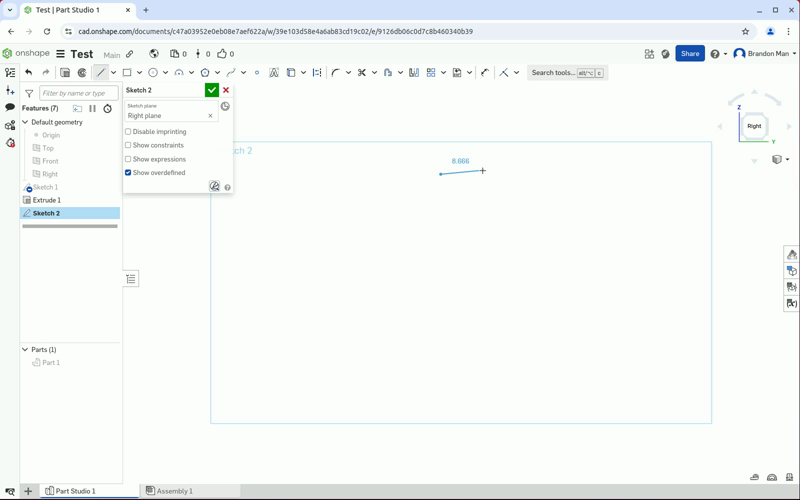
key_up(shift)
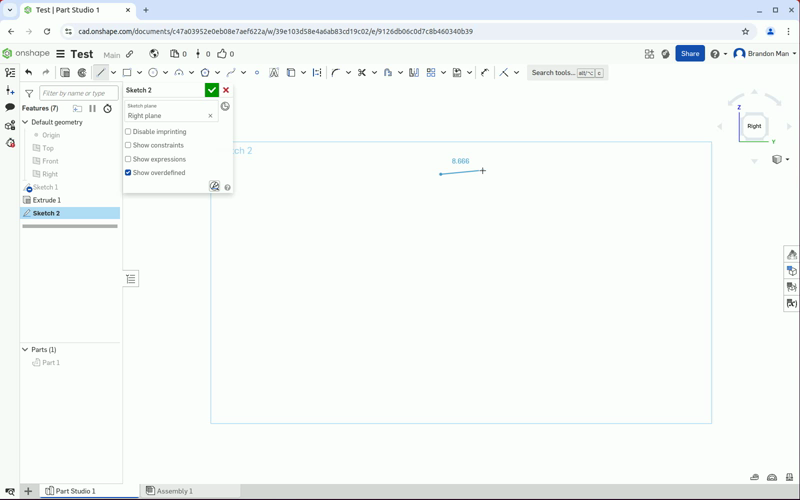
key_down(shift)
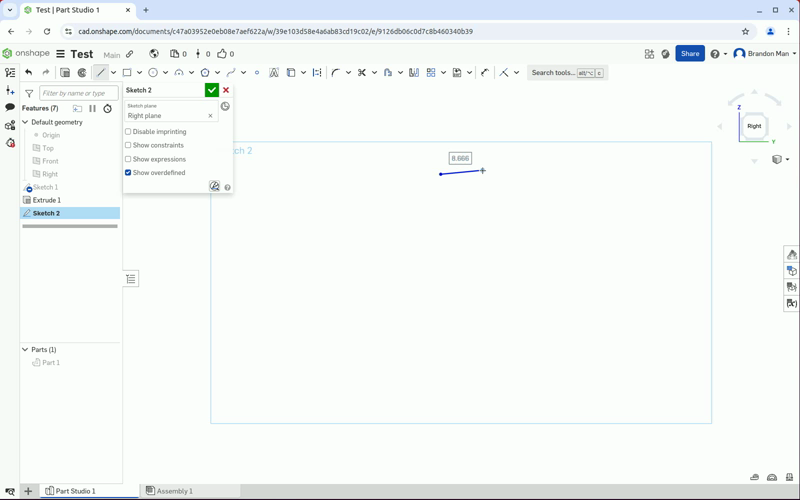
mouse_move(512, 170)
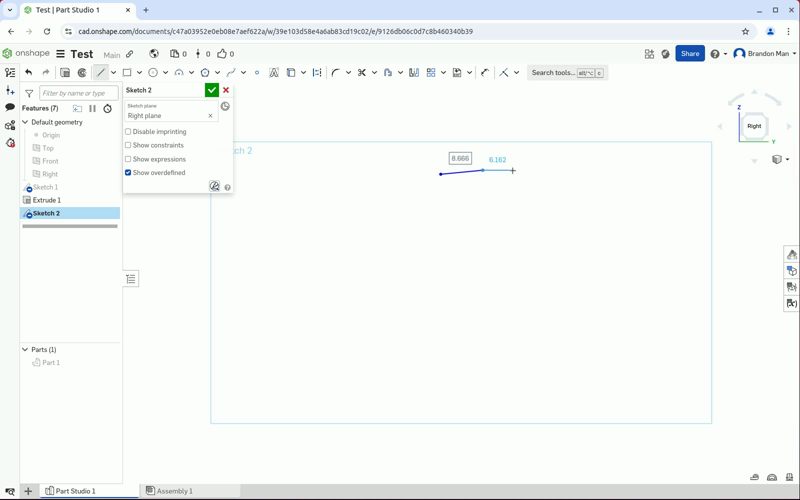
mouse_move(440, 170)
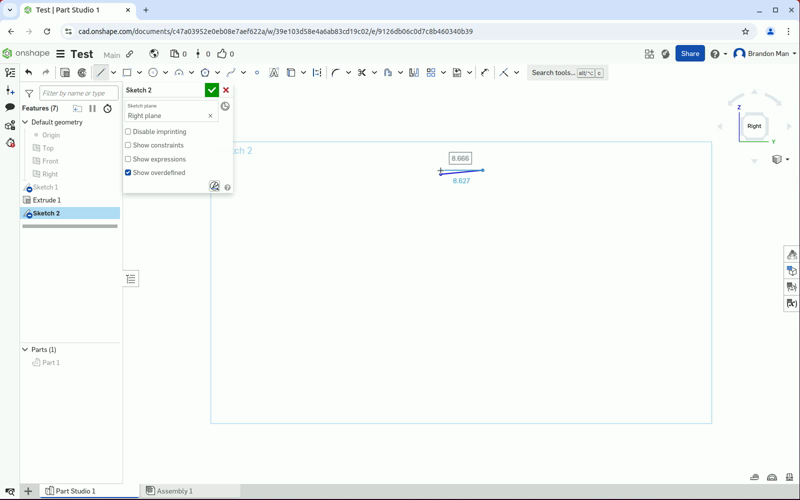
scroll(6)
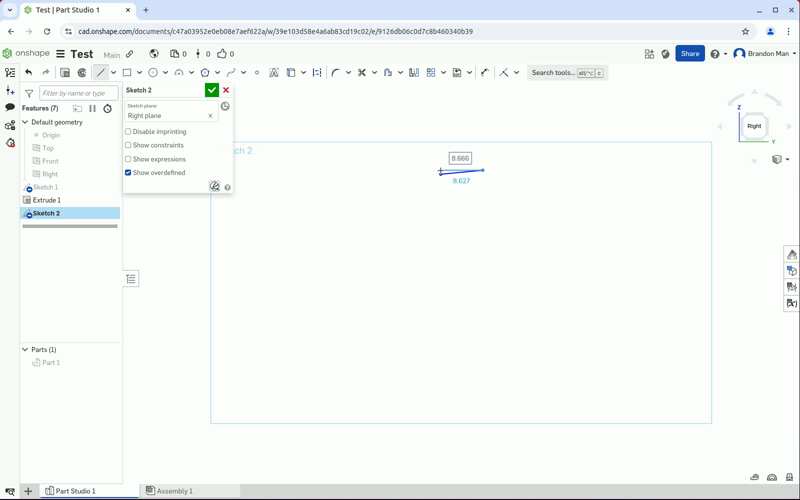
scroll(6)
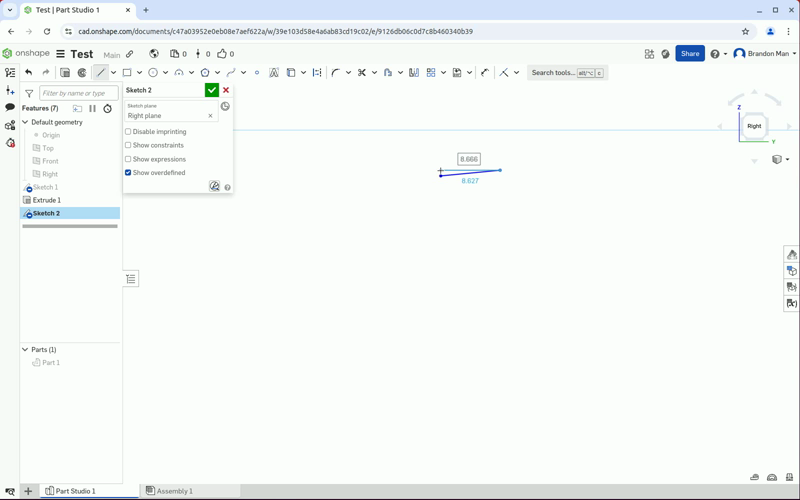
scroll(6)
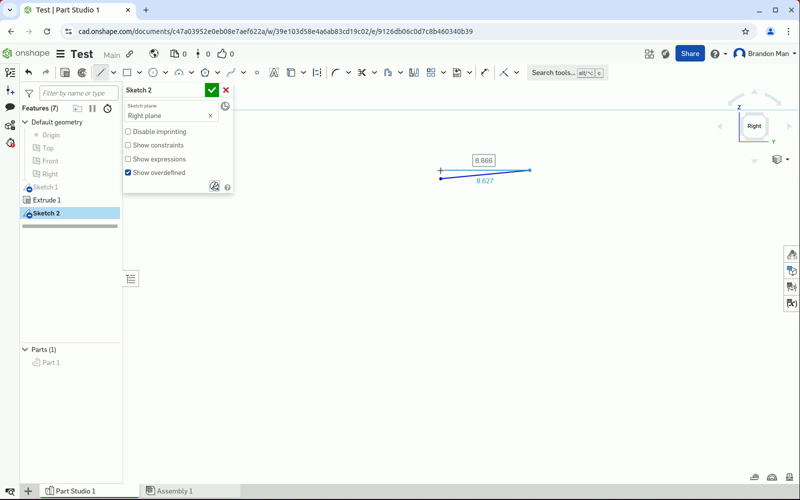
scroll(6)
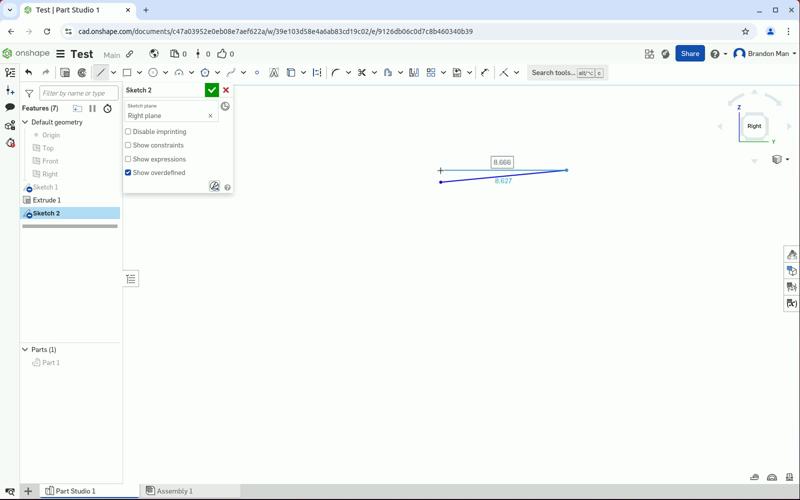
scroll(6)
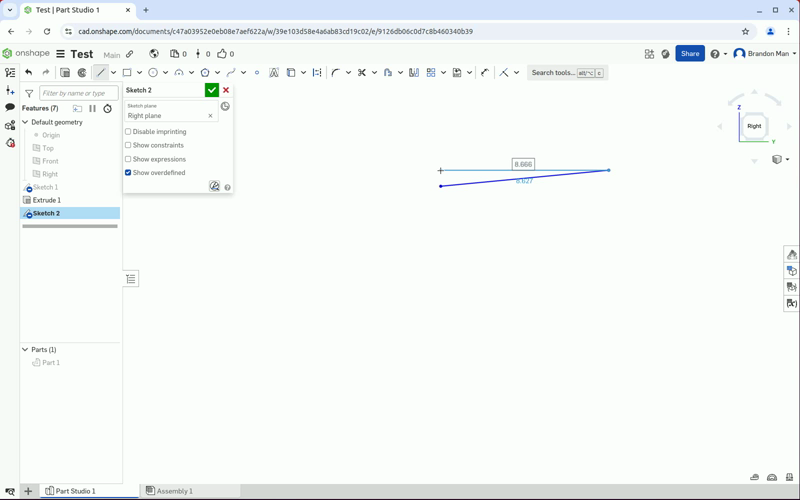
scroll(6)
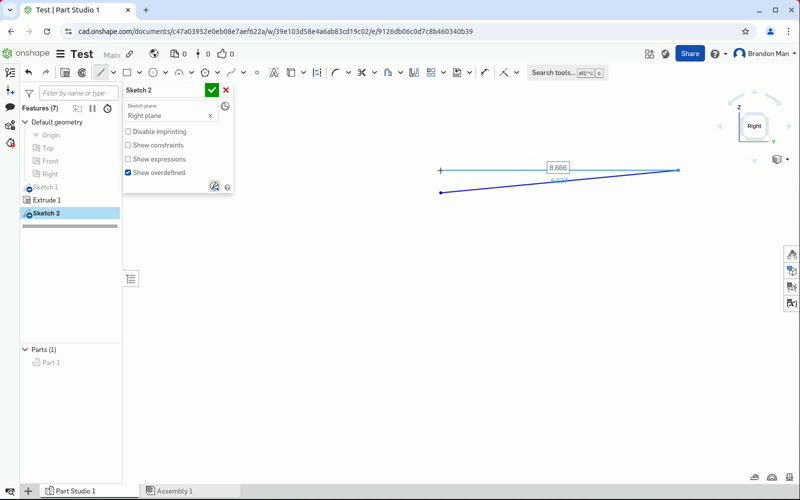
scroll(6)
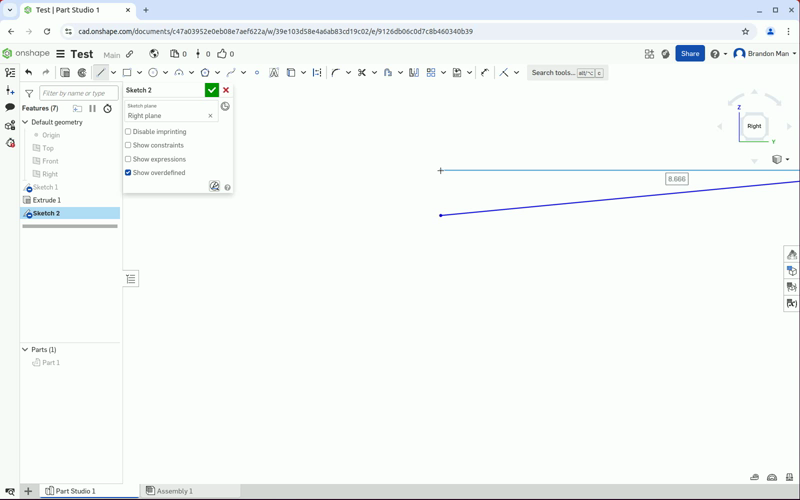
click(440, 170)
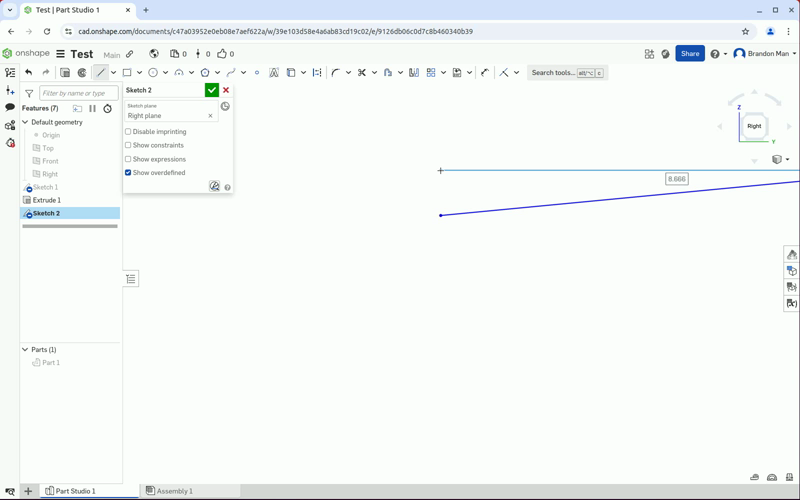
scroll(-6)
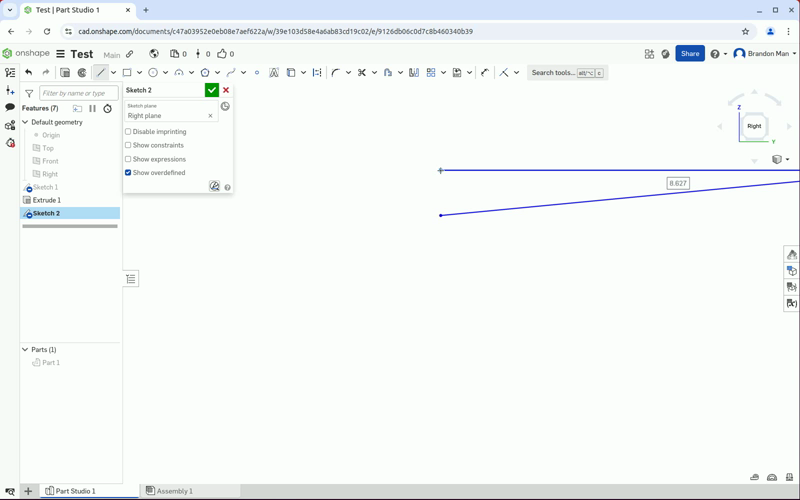
scroll(-6)
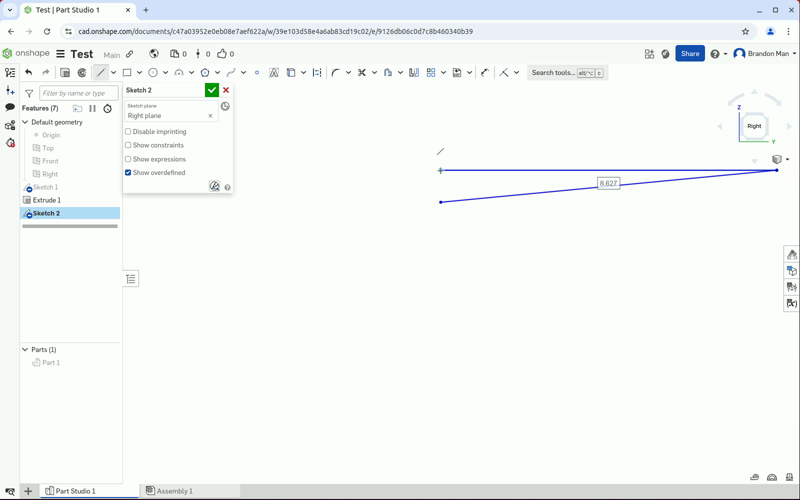
scroll(-6)
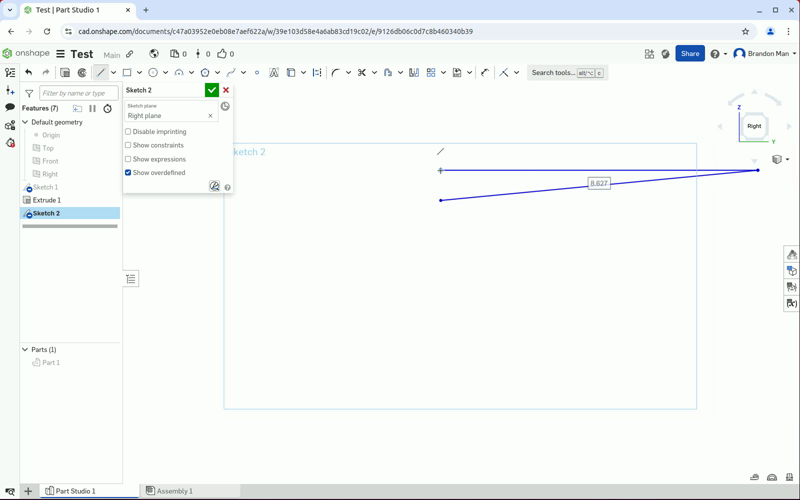
scroll(-6)
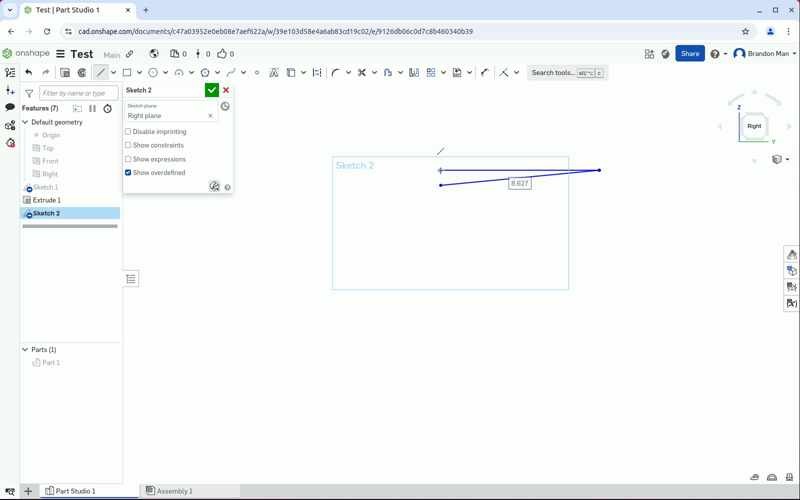
scroll(-6)
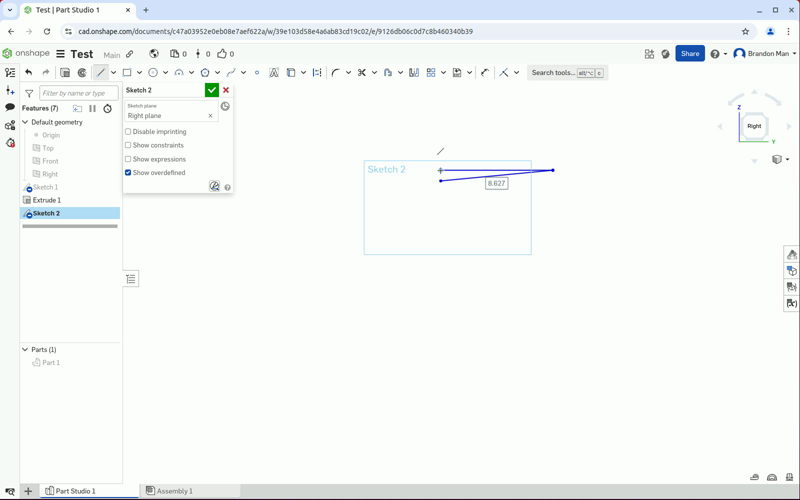
scroll(-6)
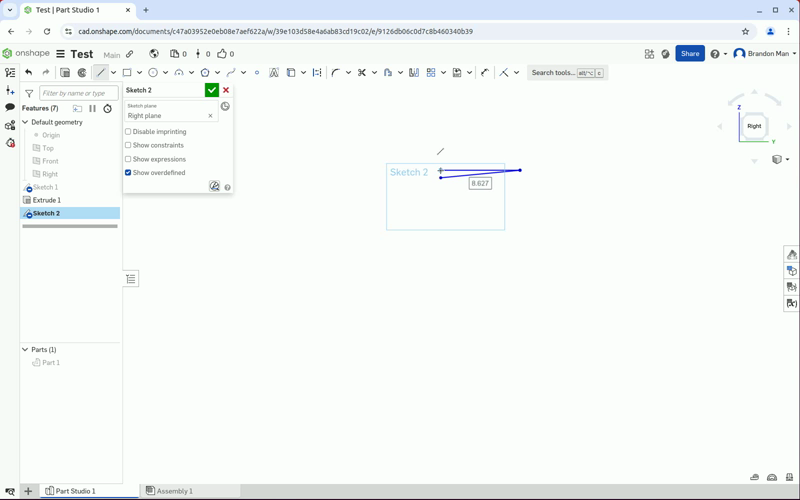
scroll(-6)
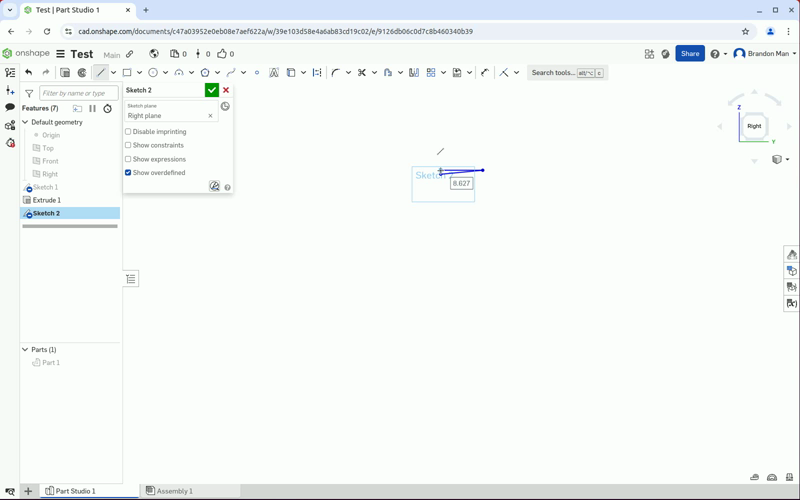
key_up(shift)
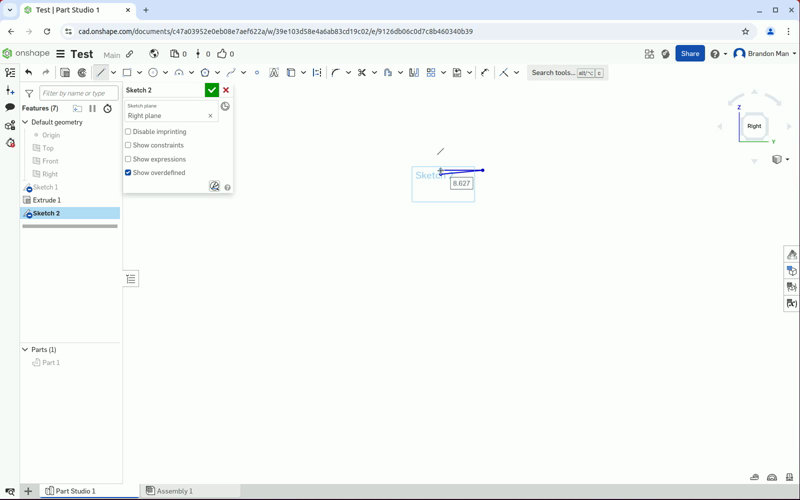
mouse_move(470, 170)
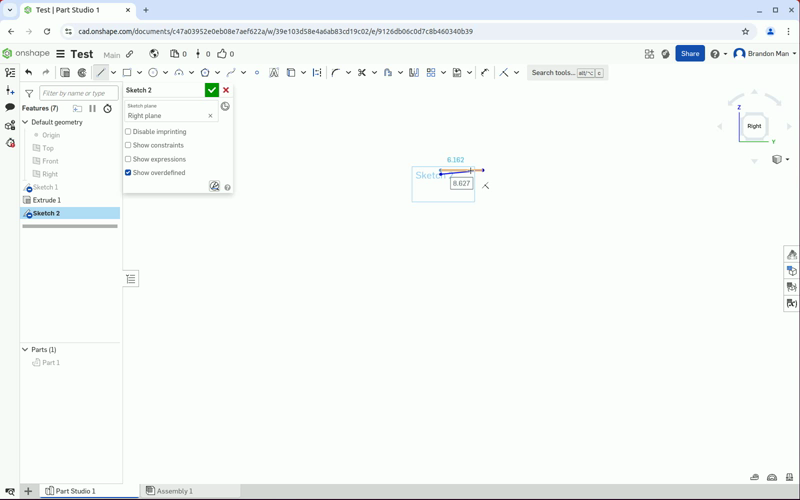
key_down(shift)
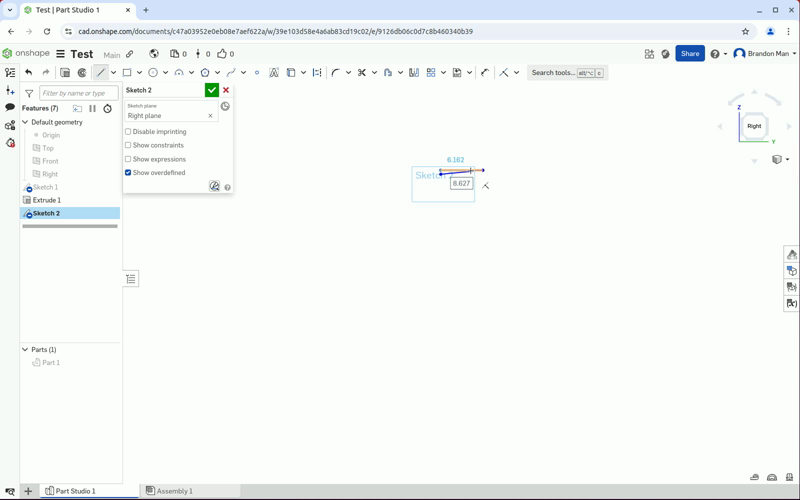
mouse_move(440, 174)
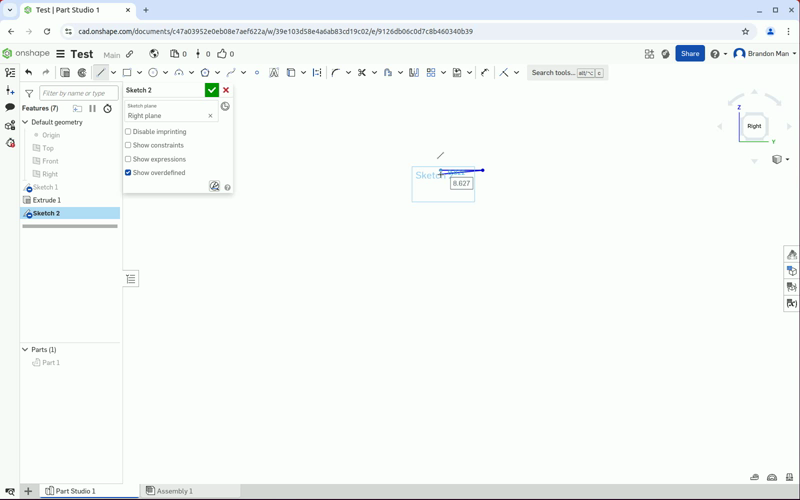
scroll(6)
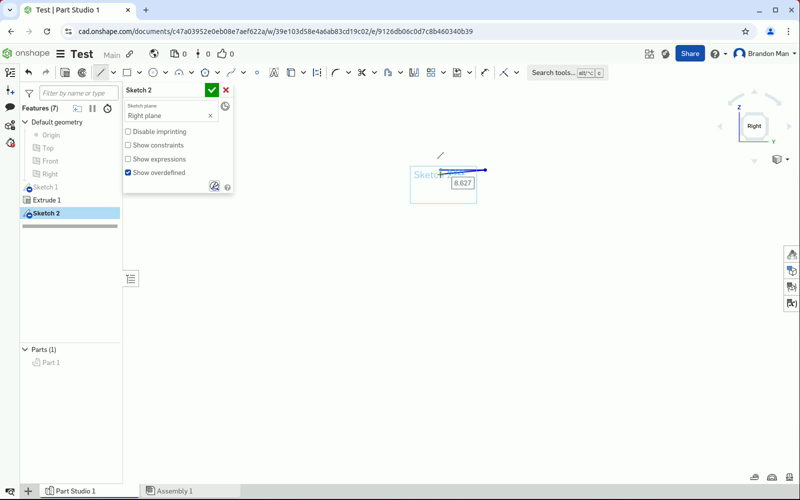
scroll(6)
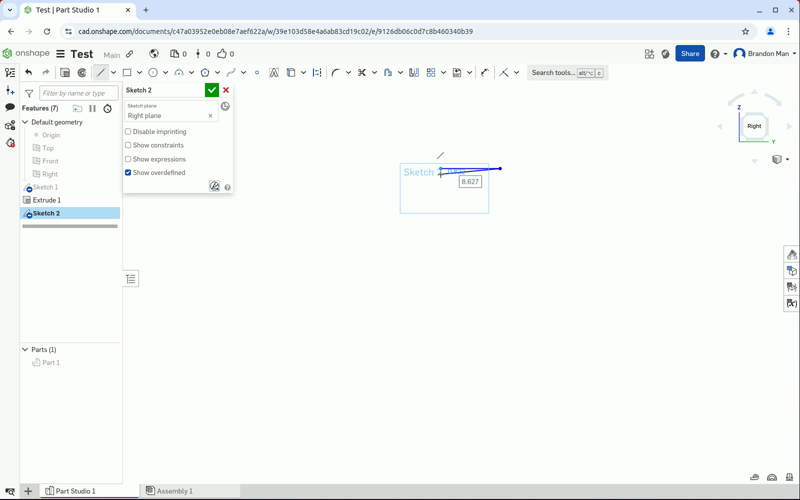
scroll(6)
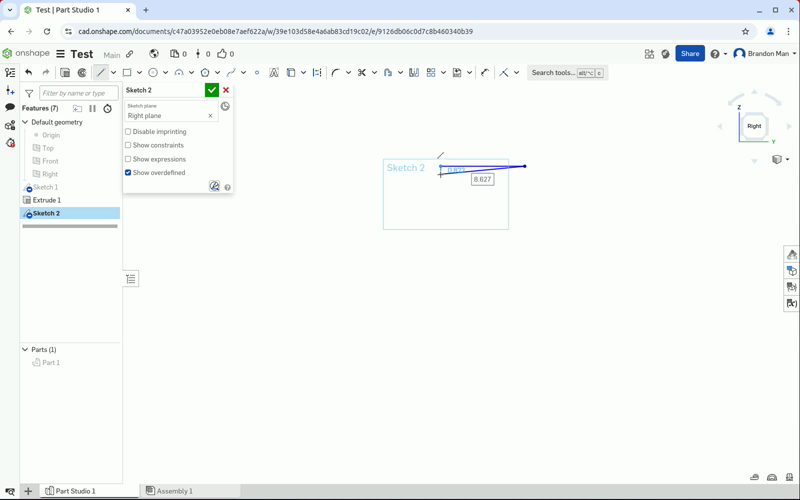
scroll(6)
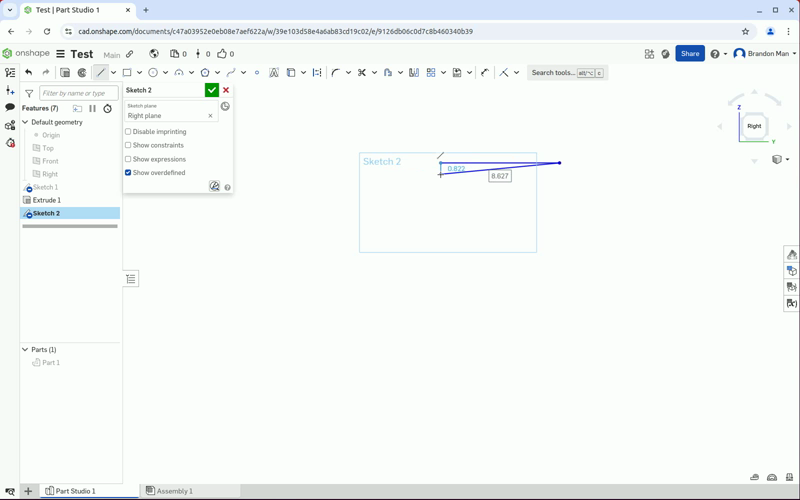
scroll(6)
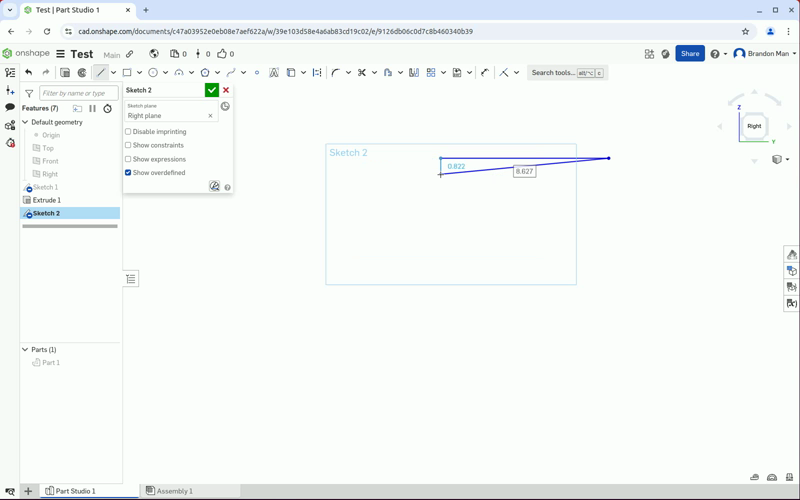
scroll(6)
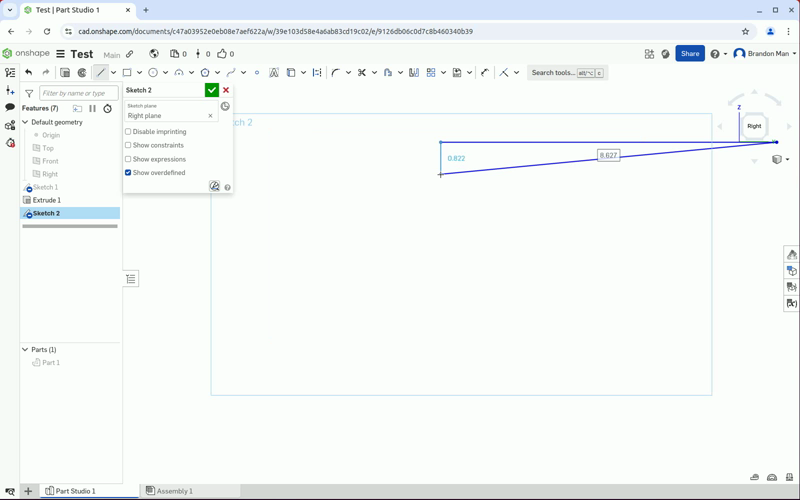
scroll(6)
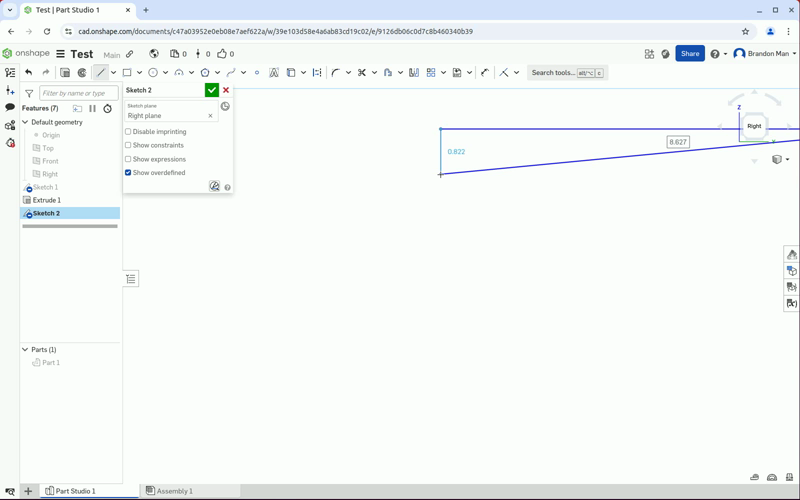
key_up(shift)
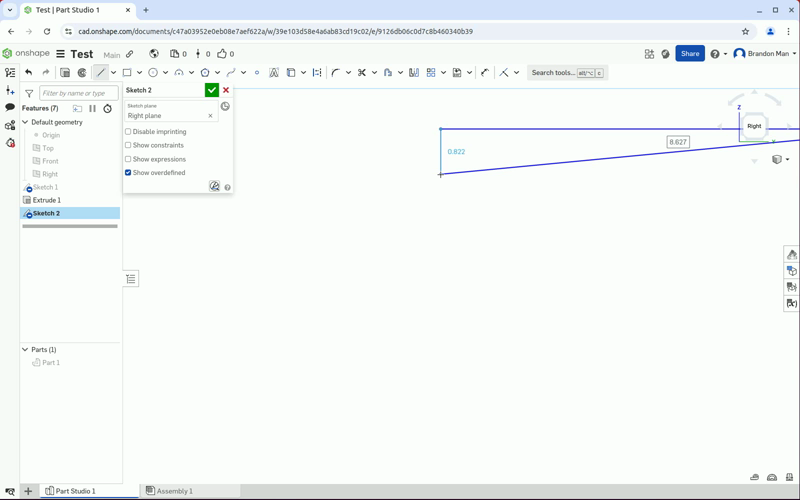
click(440, 174)
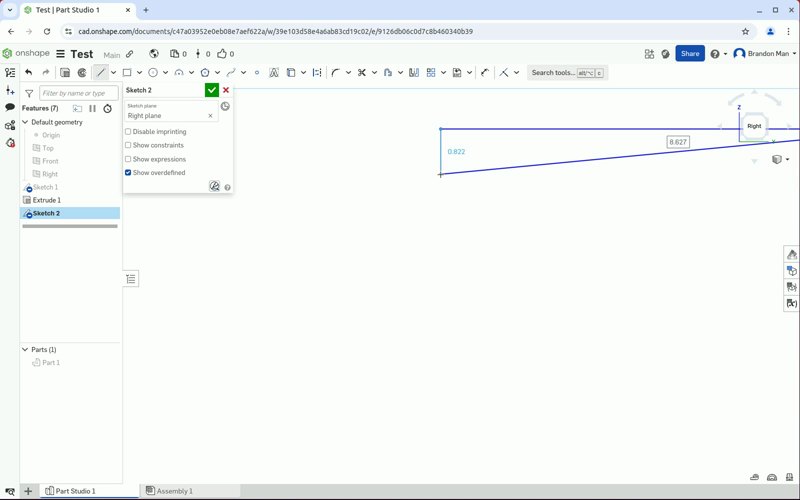
scroll(-6)
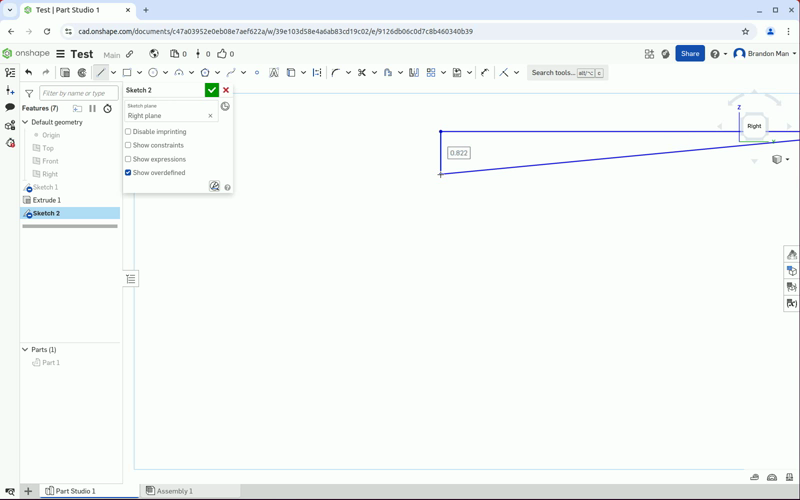
scroll(-6)
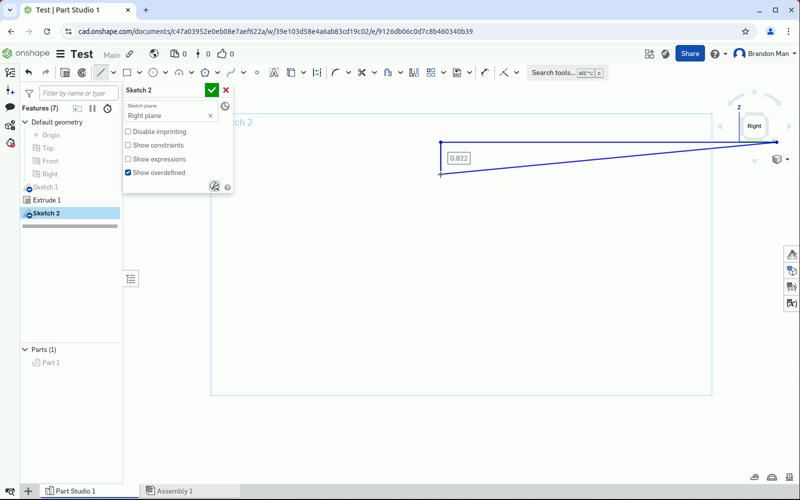
scroll(-6)
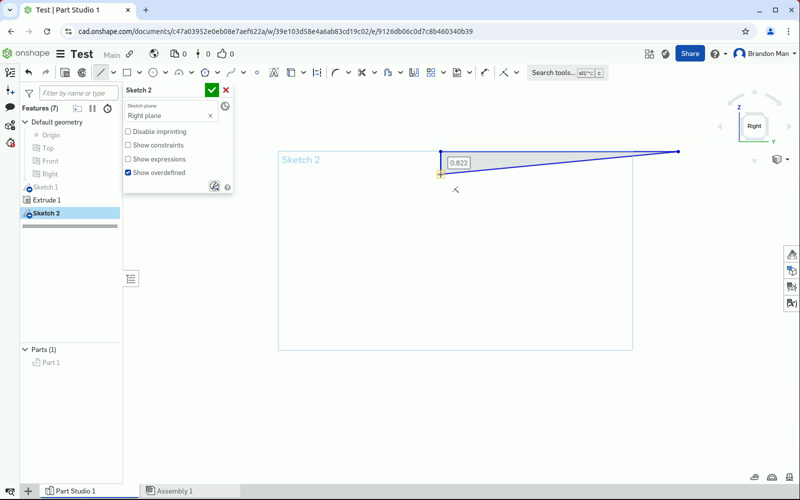
scroll(-6)
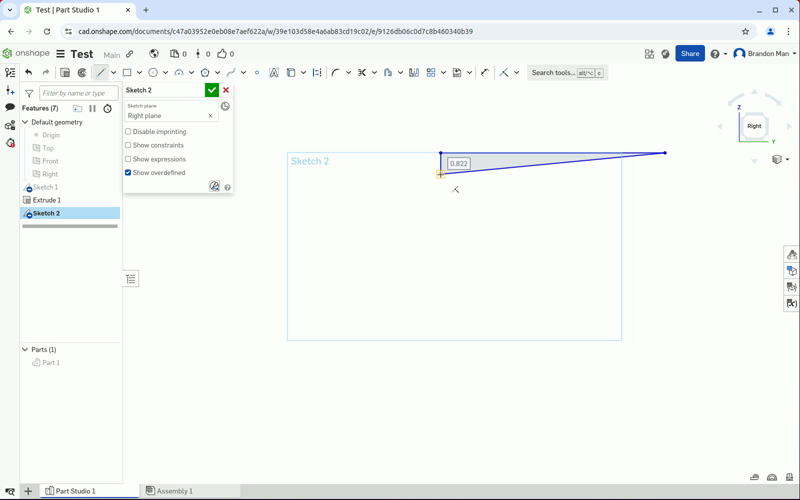
scroll(-6)
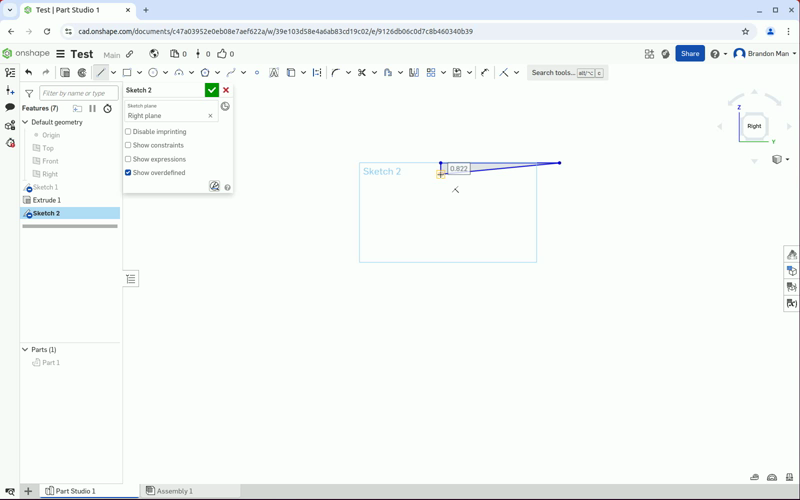
scroll(-6)
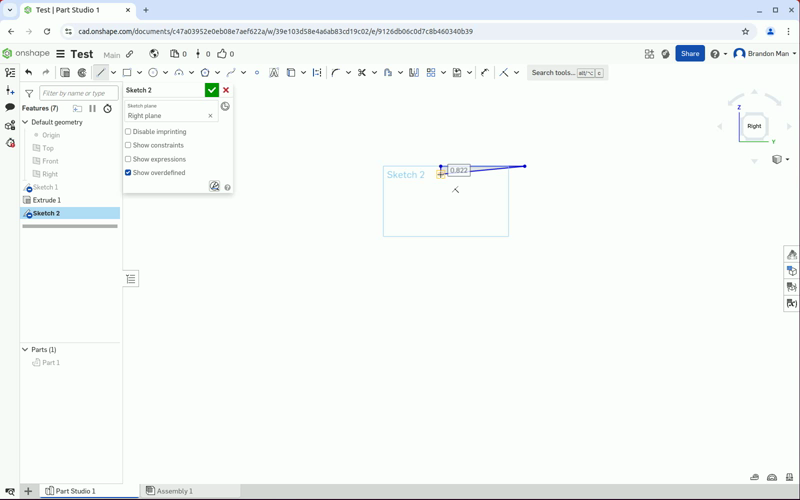
scroll(-6)
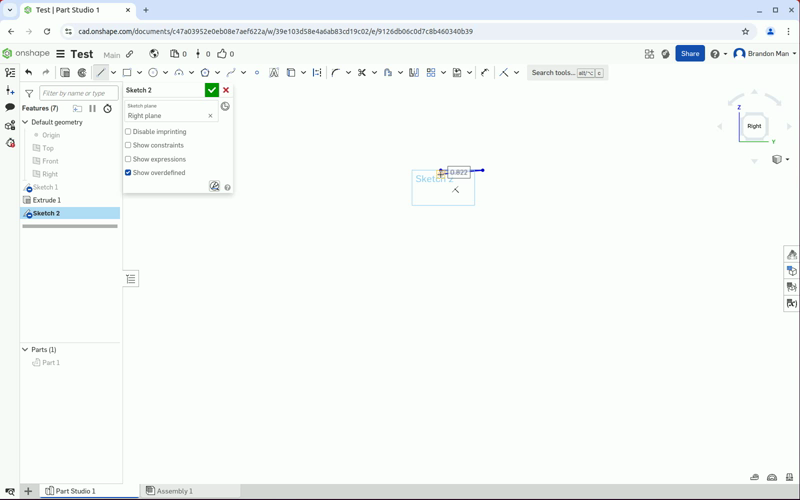
key(esc)
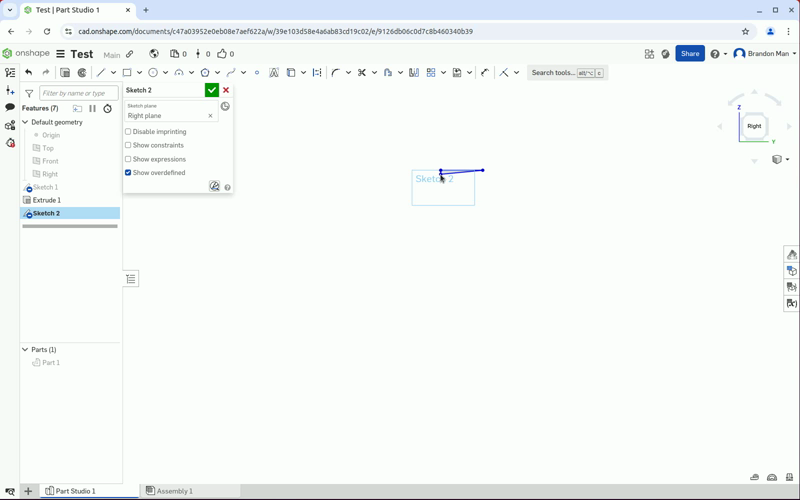
mouse_move(467, 171)
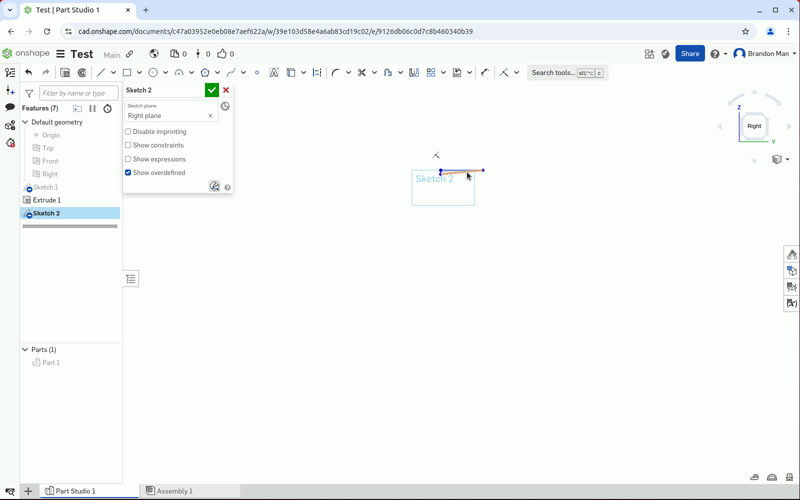
scroll(6)
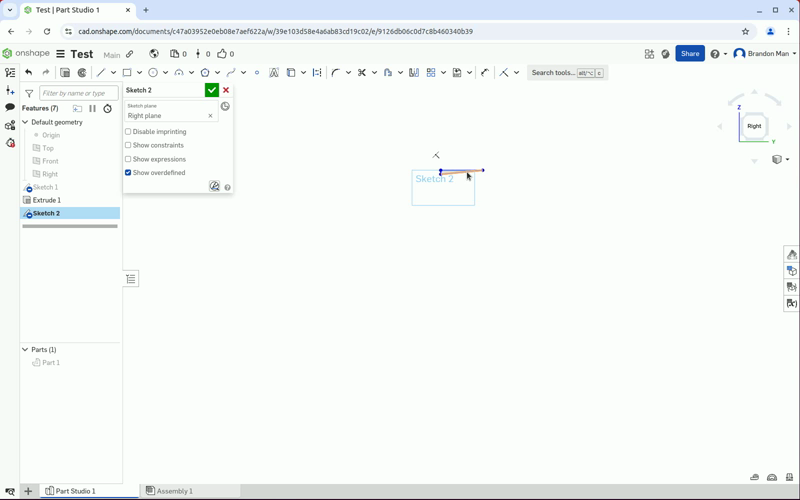
scroll(6)
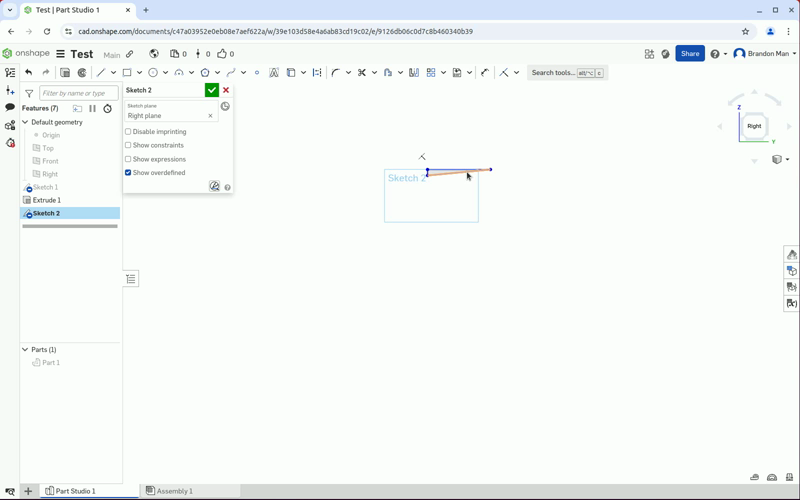
scroll(6)
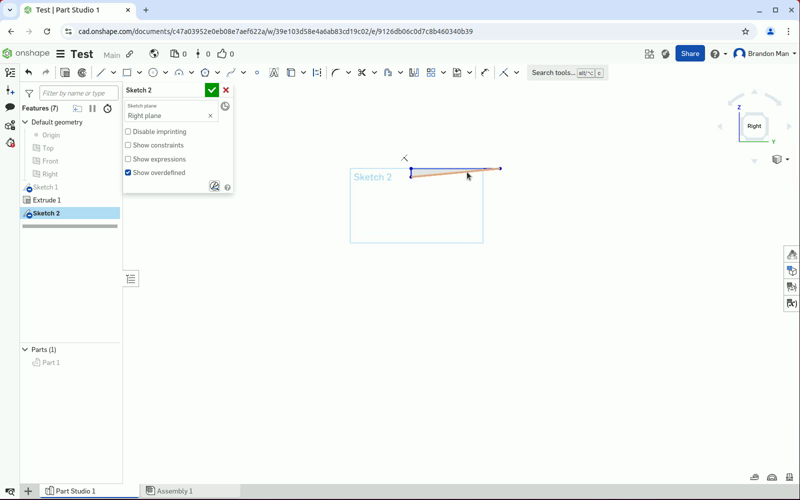
scroll(6)
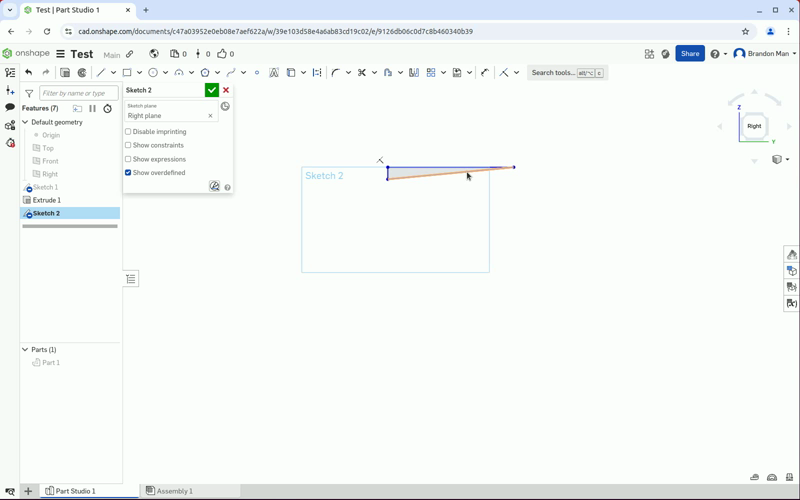
scroll(6)
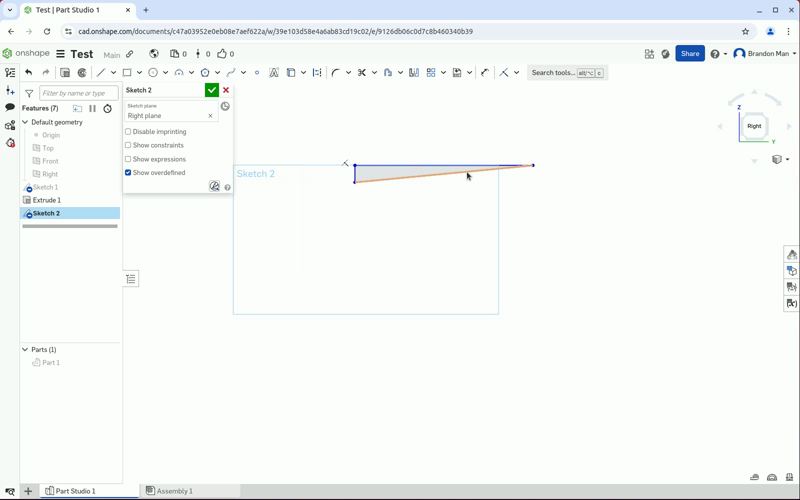
scroll(6)
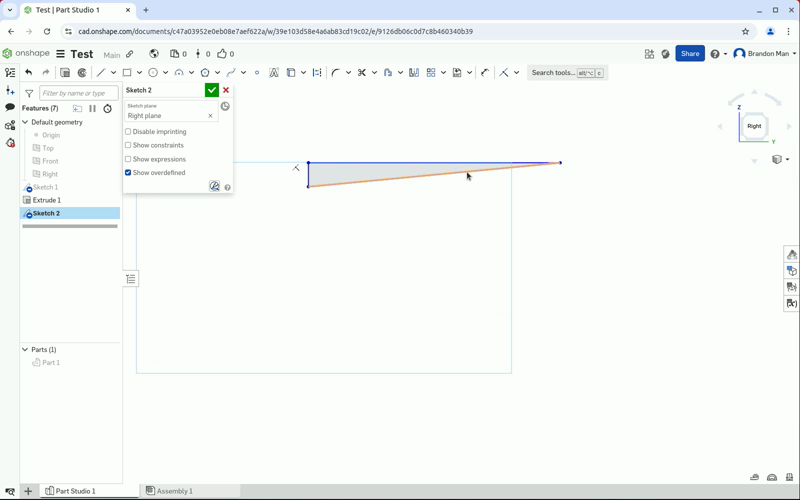
scroll(6)
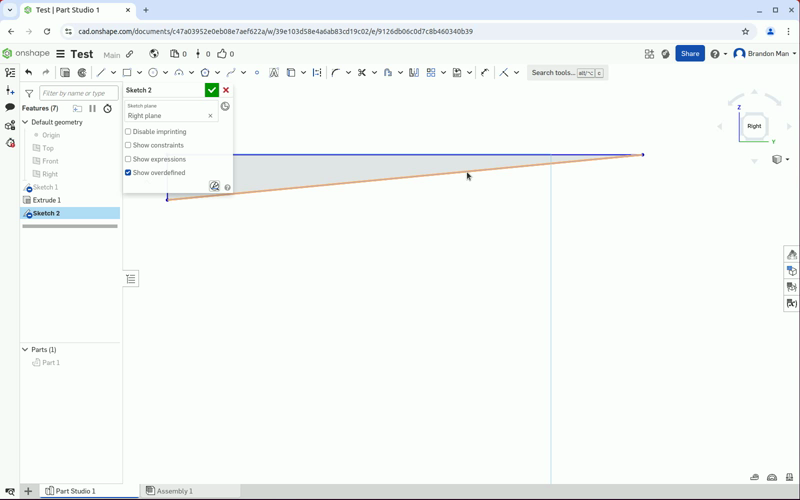
click(467, 171)
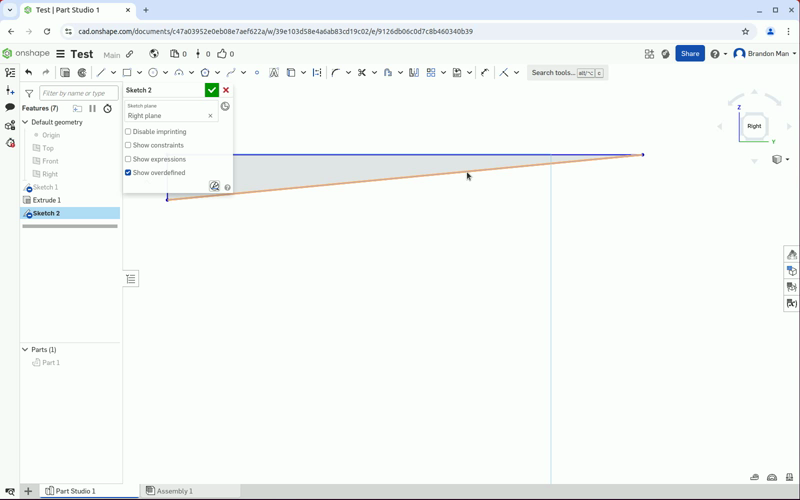
scroll(-6)
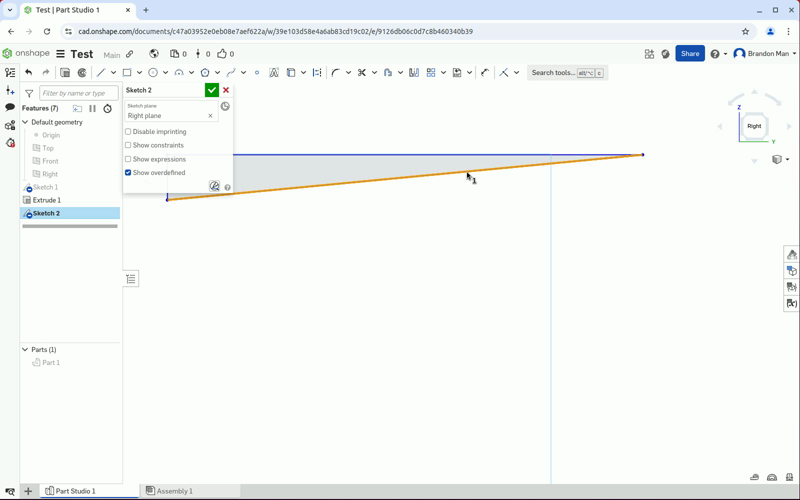
scroll(-6)
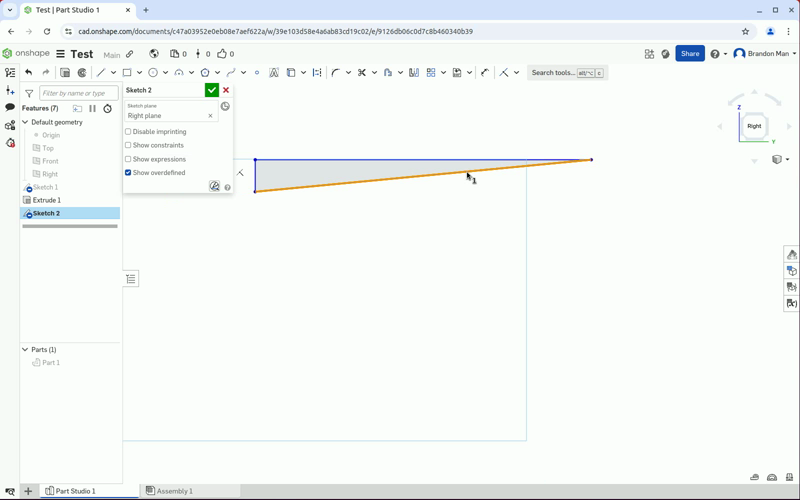
scroll(-6)
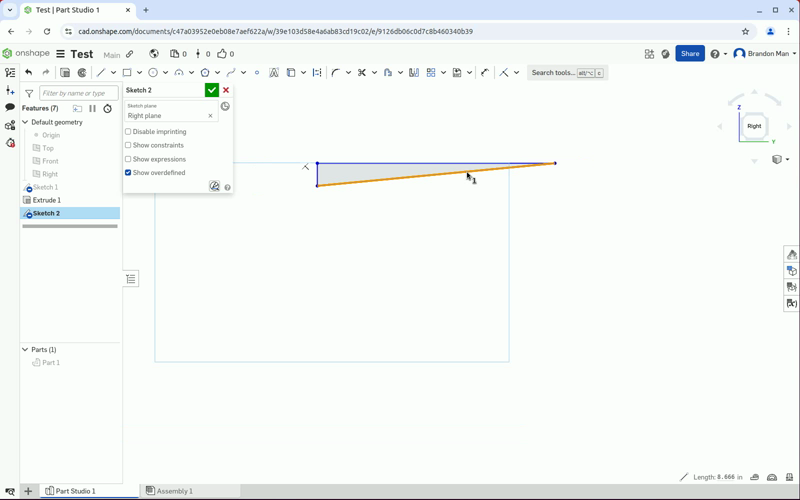
scroll(-6)
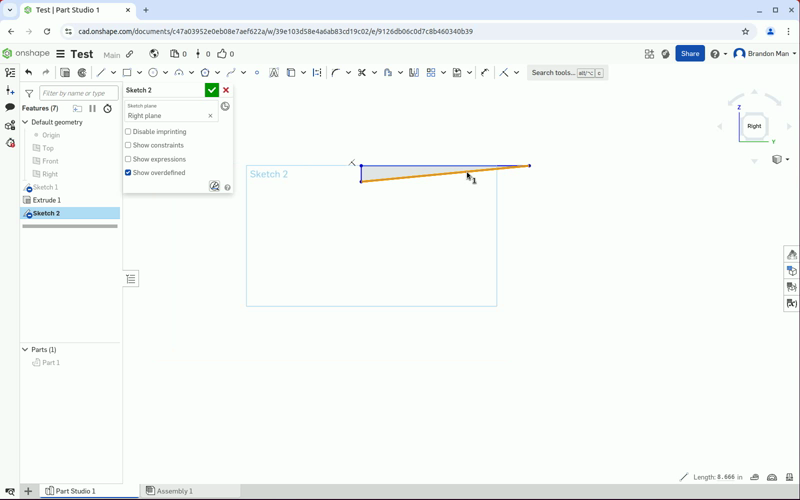
scroll(-6)
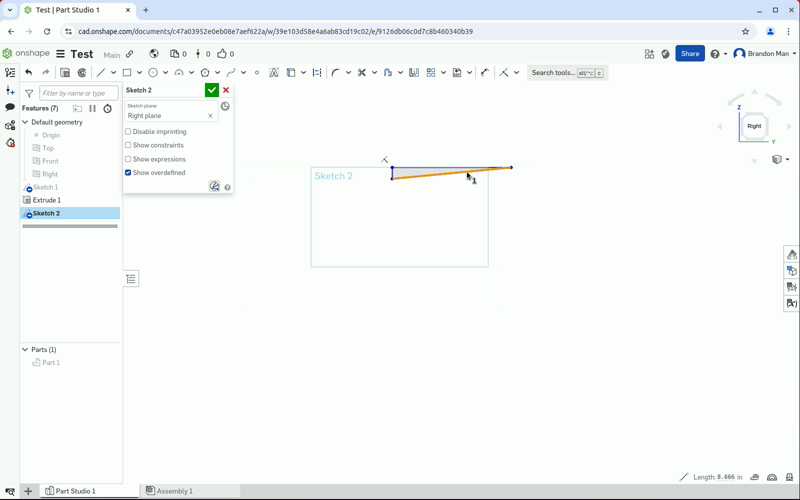
scroll(-6)
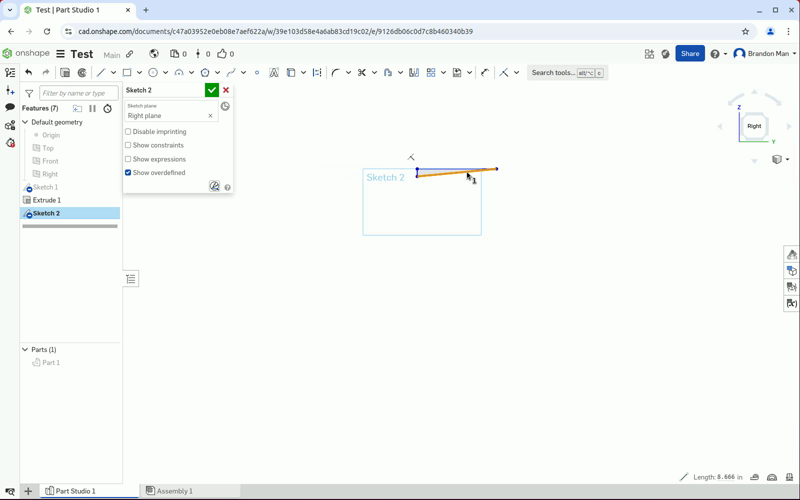
scroll(-6)
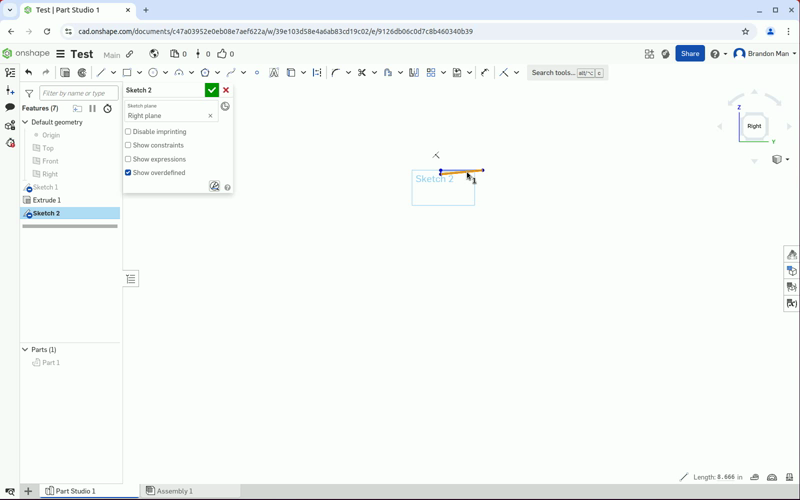
mouse_move(73, 352)
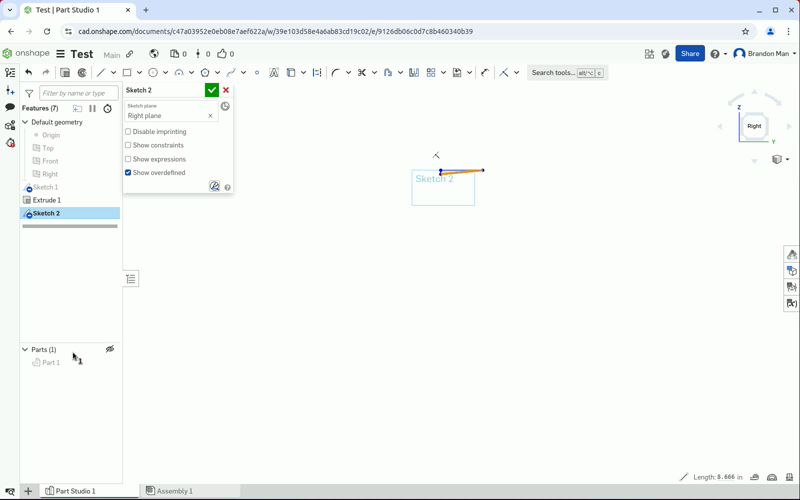
key(shift+y)
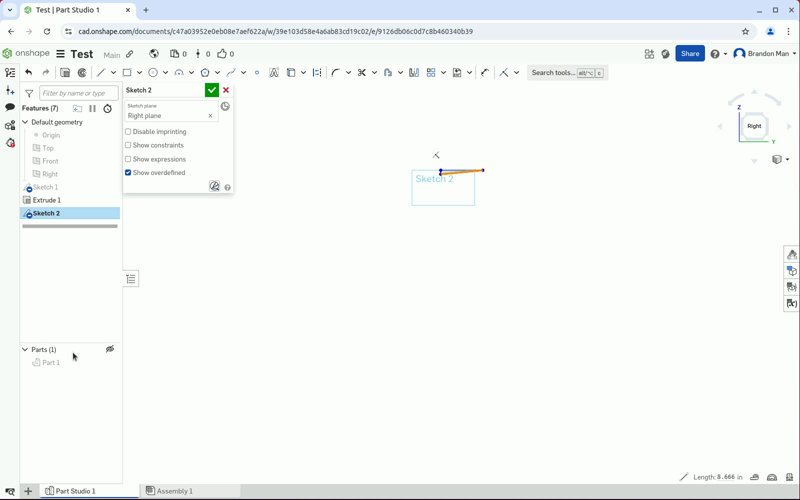
key(shift+e)
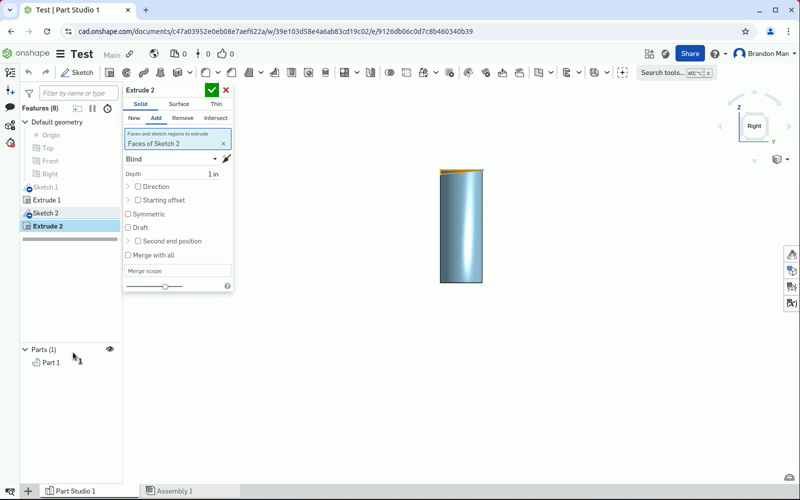
mouse_move(143, 106)
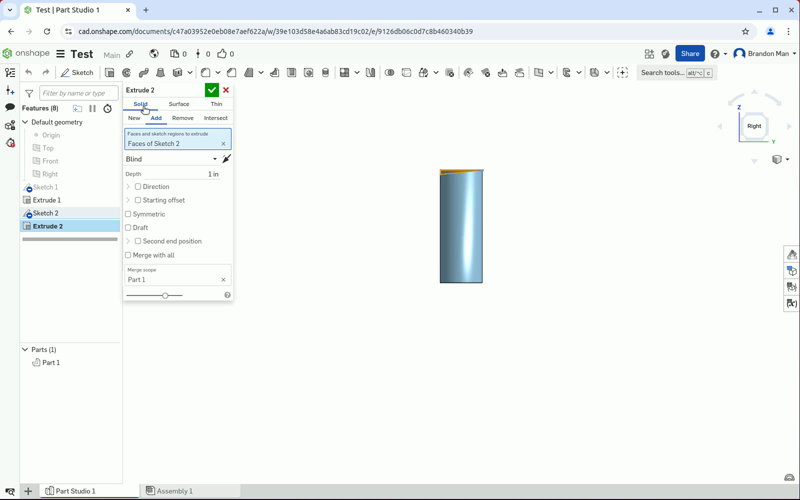
click(143, 106)
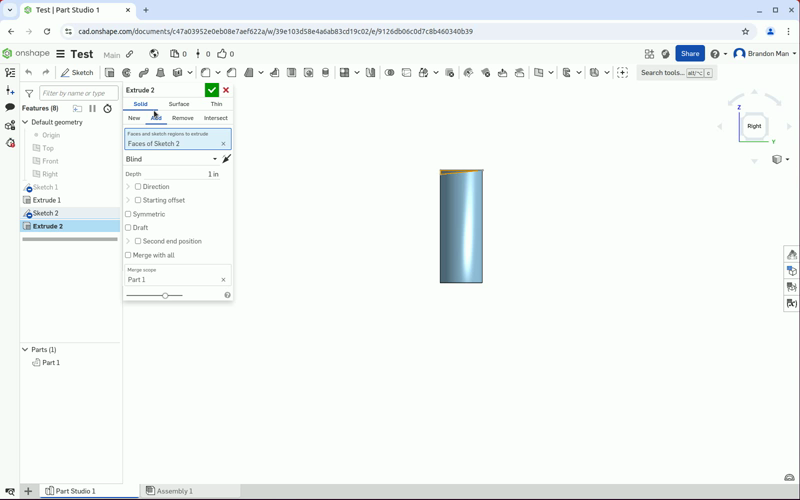
mouse_move(186, 120)
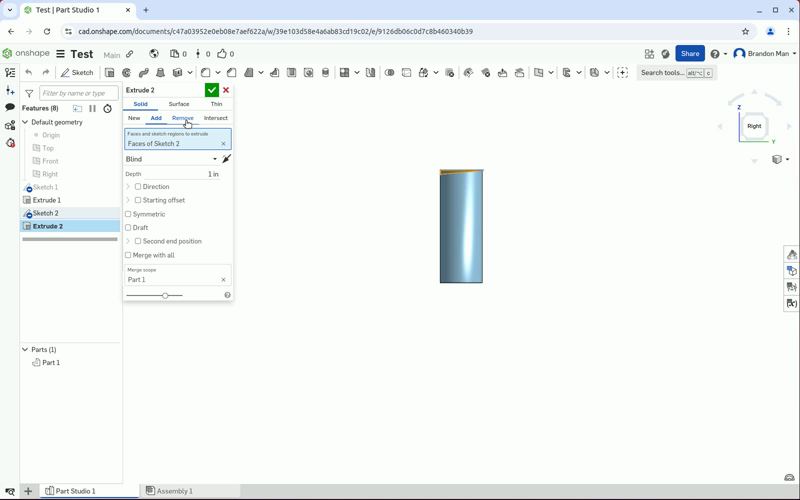
click(186, 120)
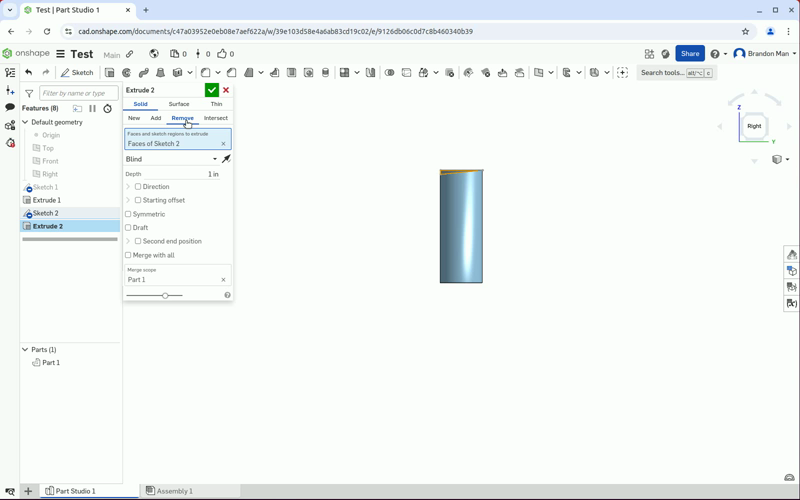
key(tab, 4)
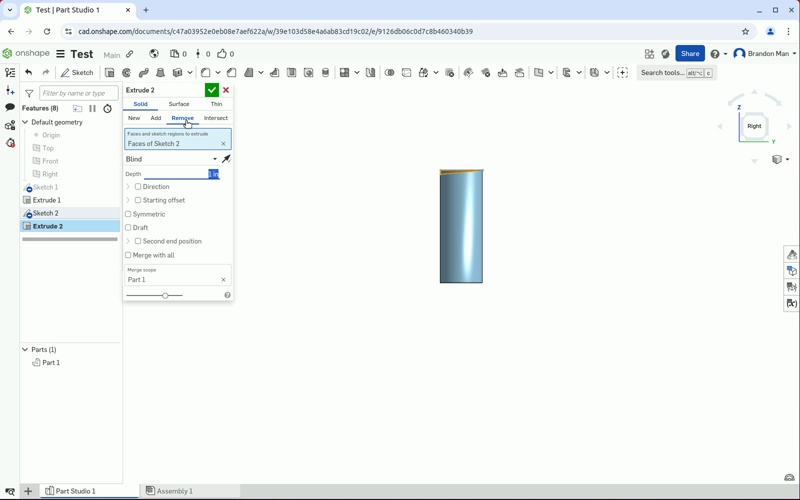
text(-16.85)
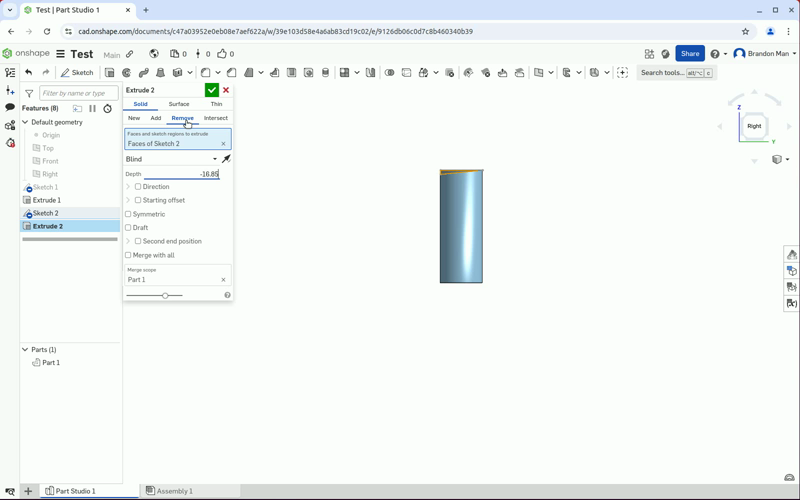
key(tab, 3)
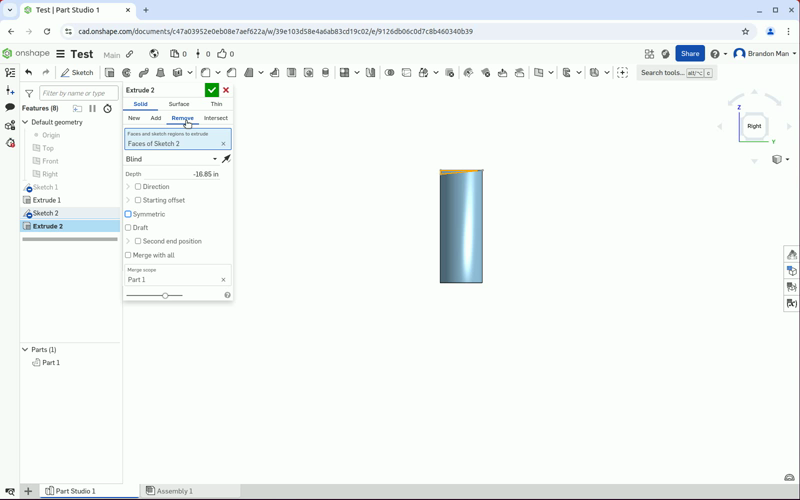
key(space)
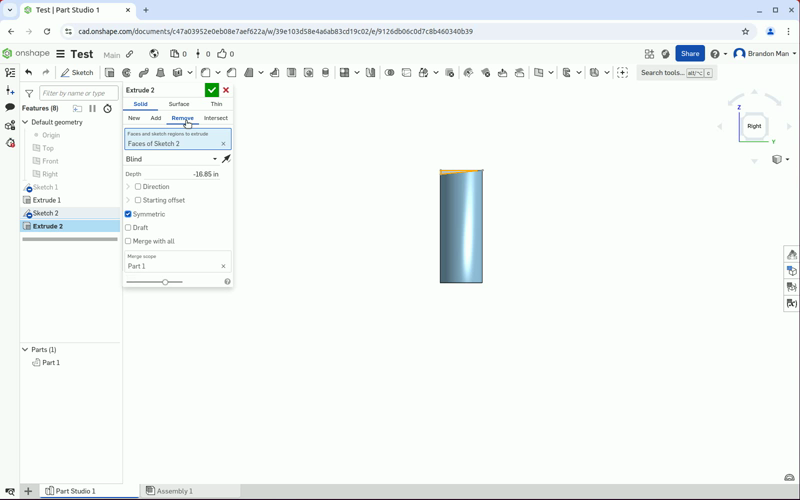
key(tab, 2)
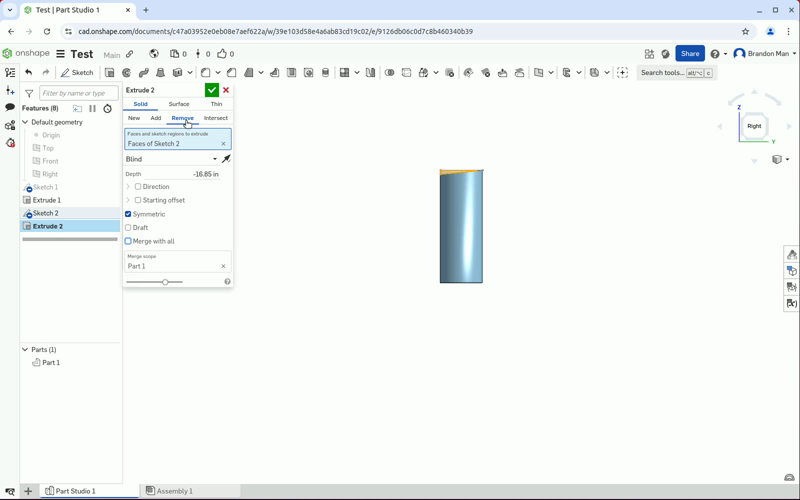
key(space)
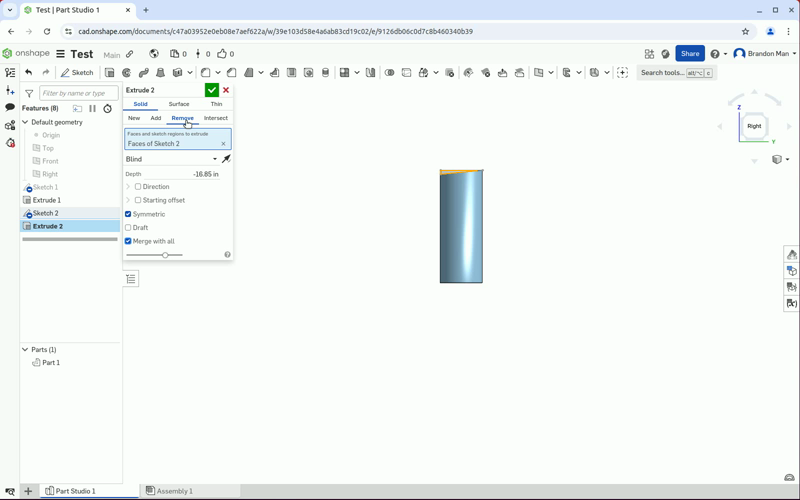
key(enter)
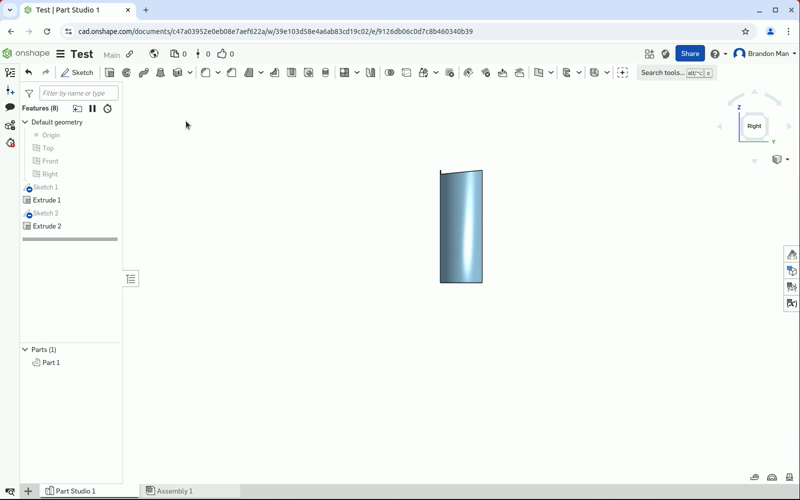
key(shift+h)
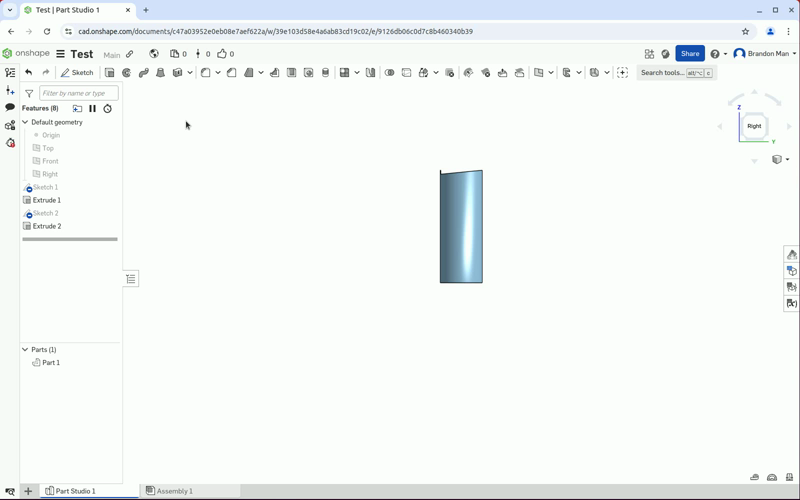
key(shift+h)
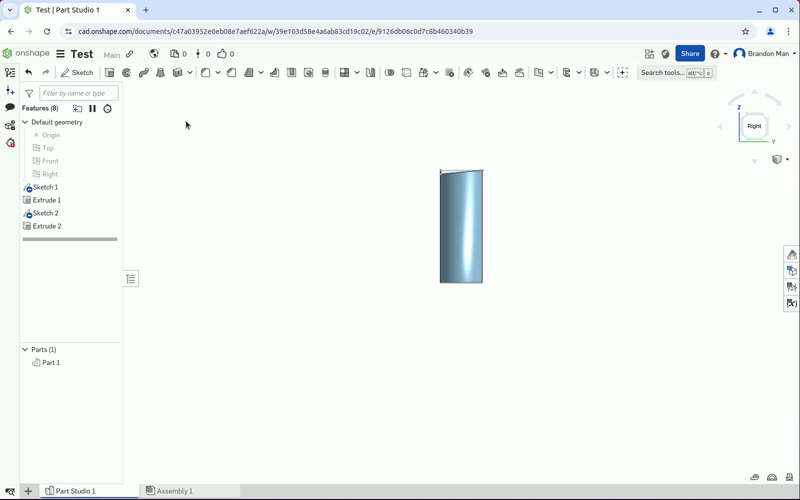
key(shift+7)
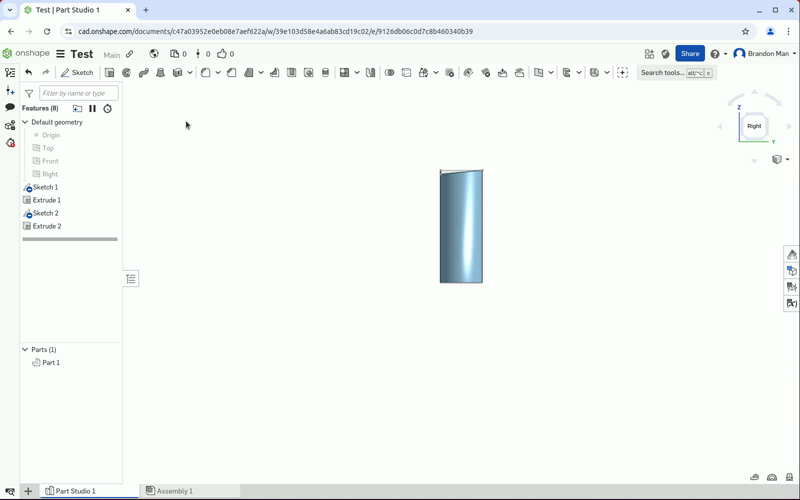
key(right, 2)
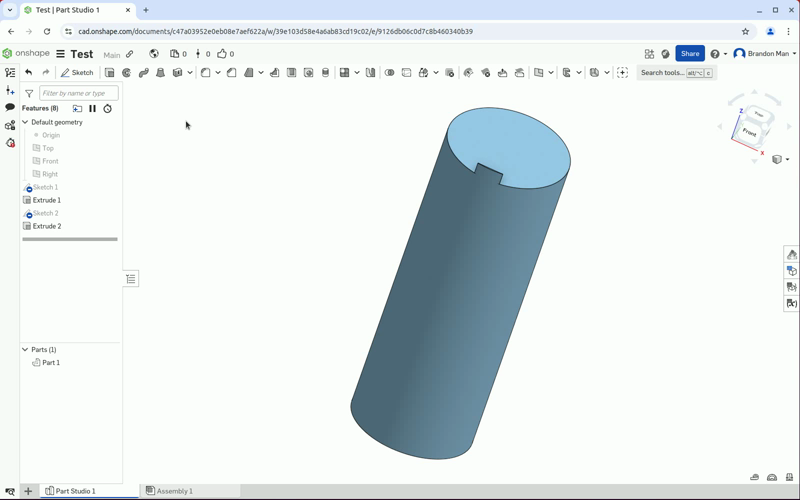
key(down, 2)
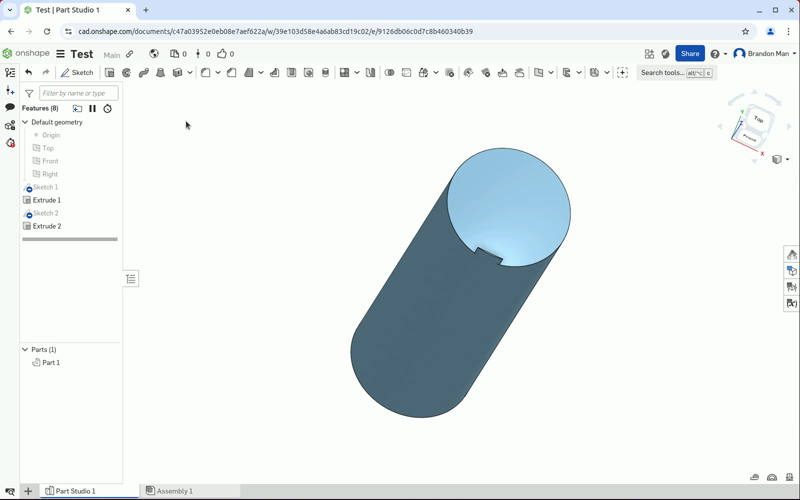
key(up, 2)
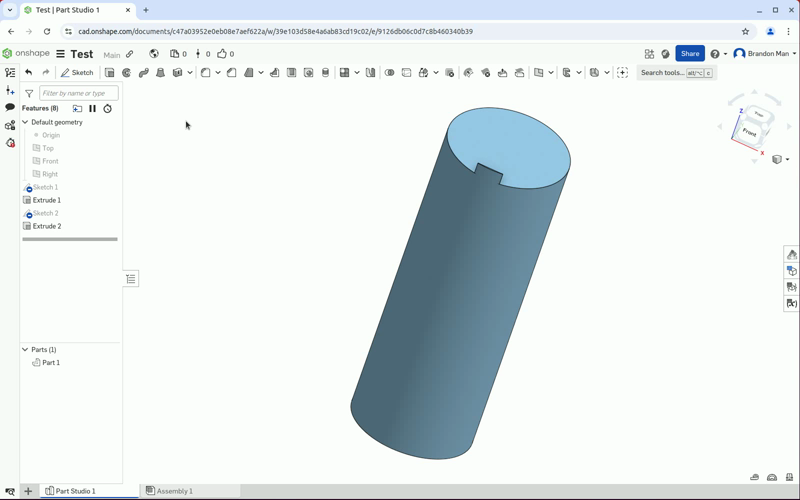
key(left, 2)
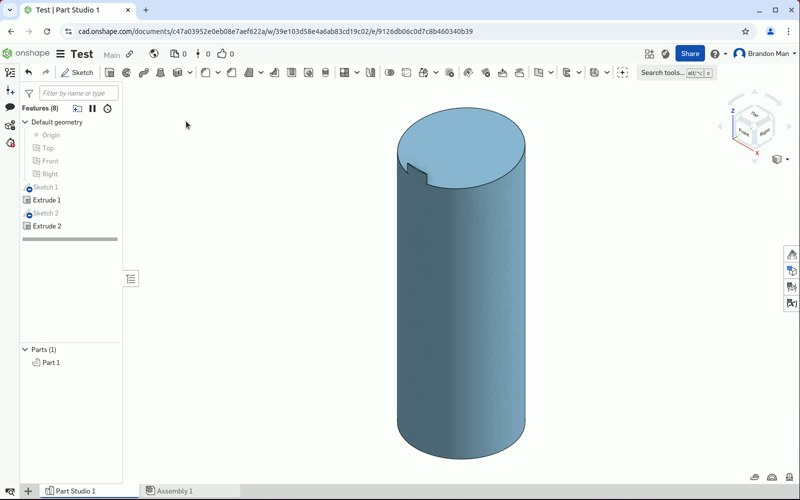
mouse_move(73, 189)
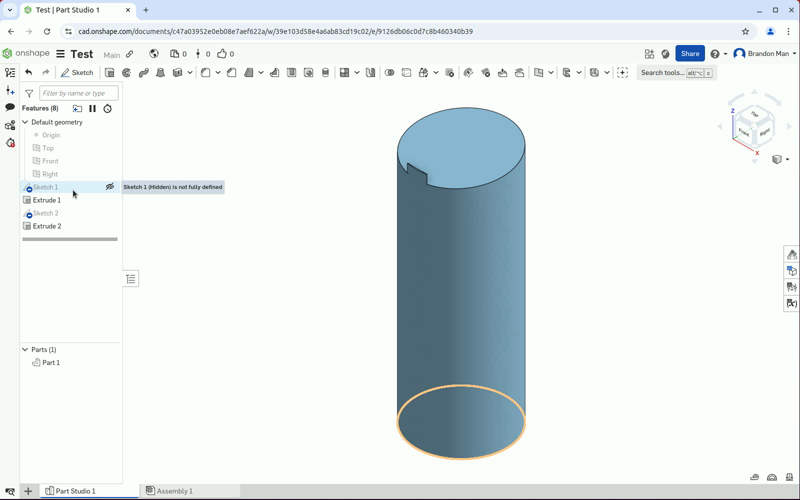
click(73, 189)